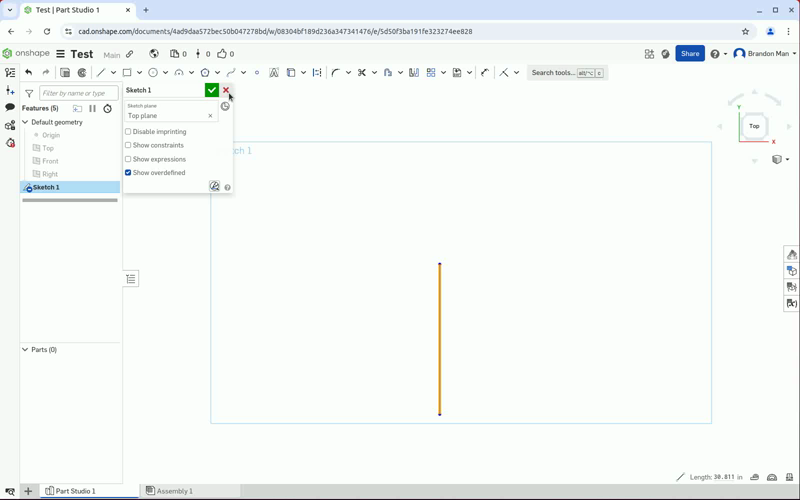
key(shift+h)
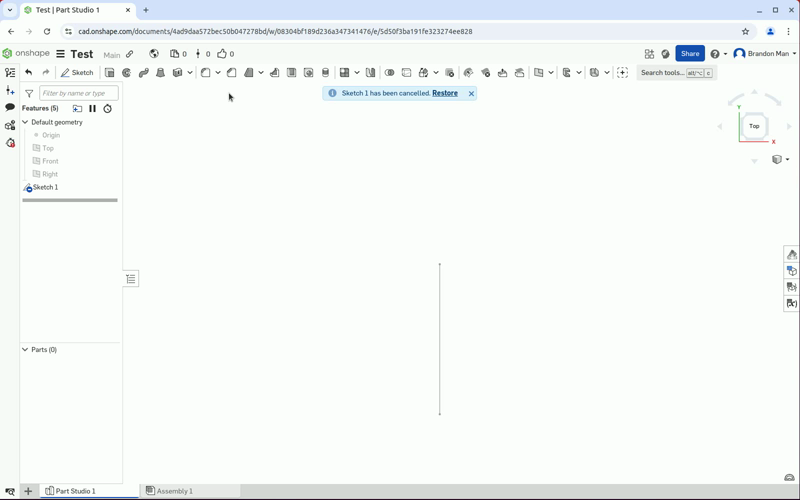
mouse_move(73, 352)
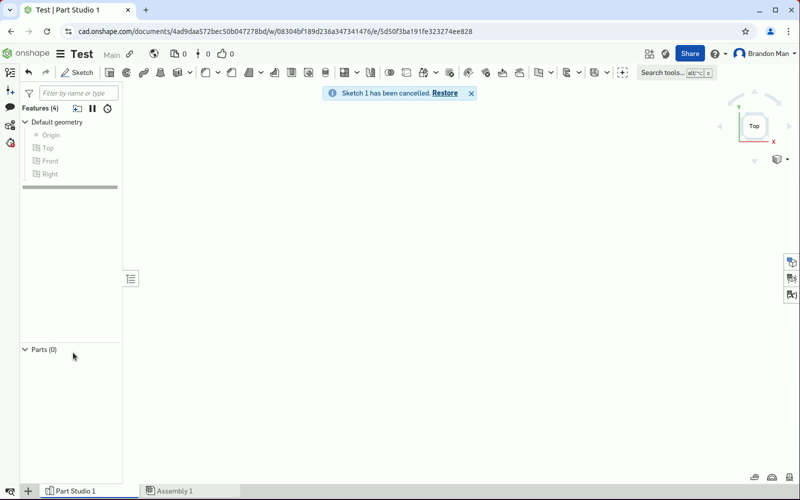
key(y)
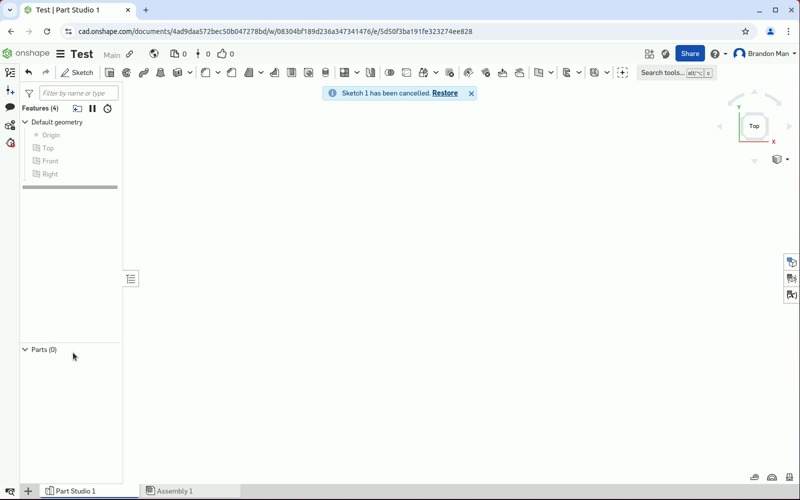
key(shift+p)
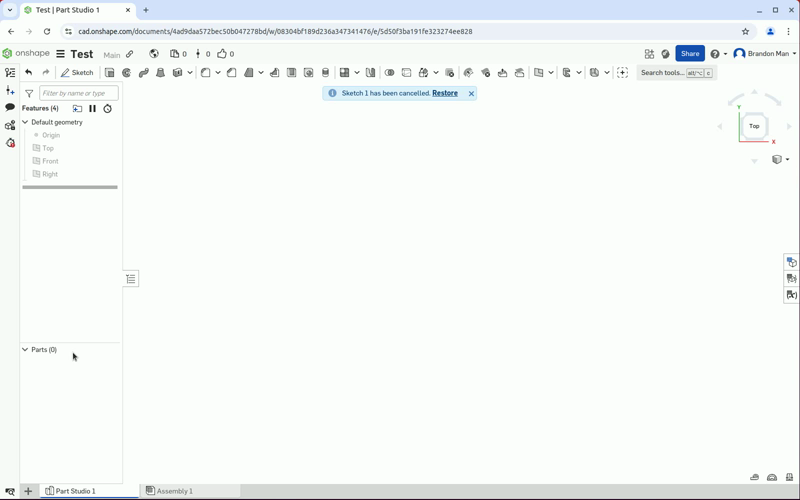
key(space)
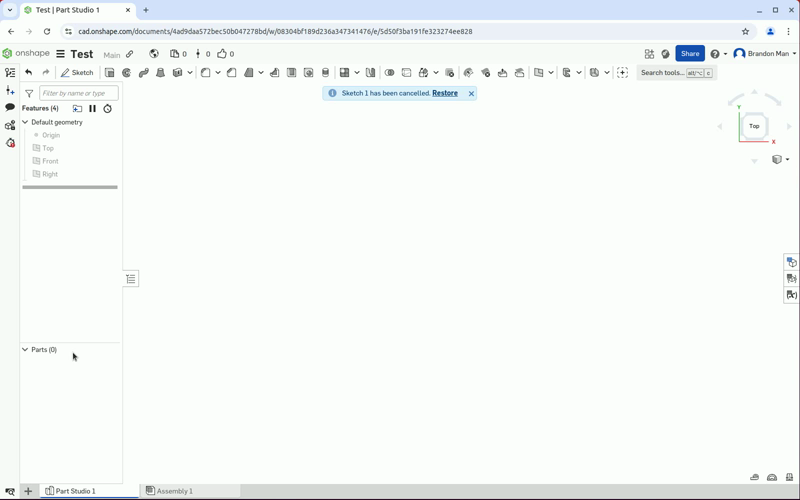
key_down(shift)
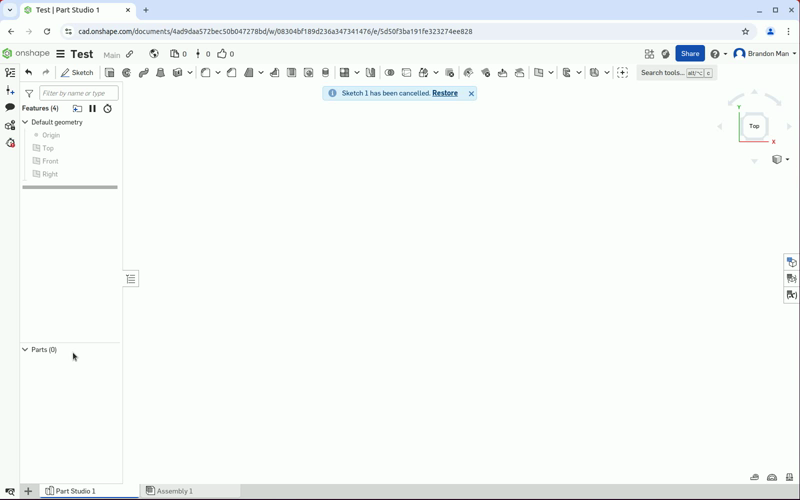
key(up)
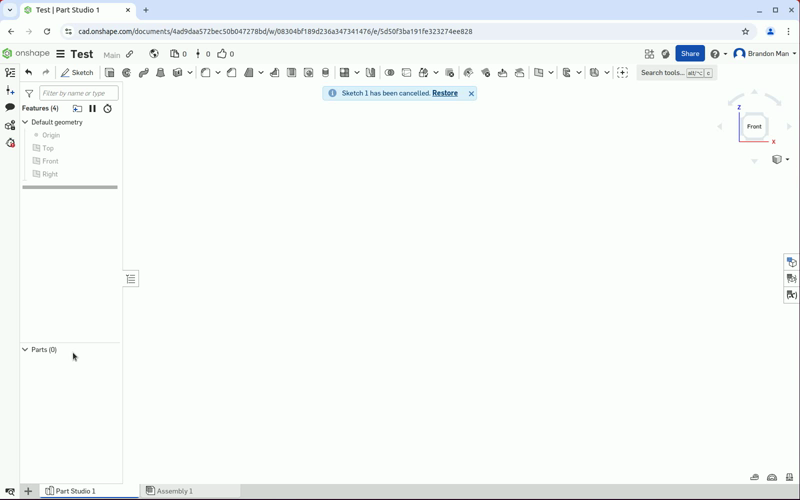
key_up(shift)
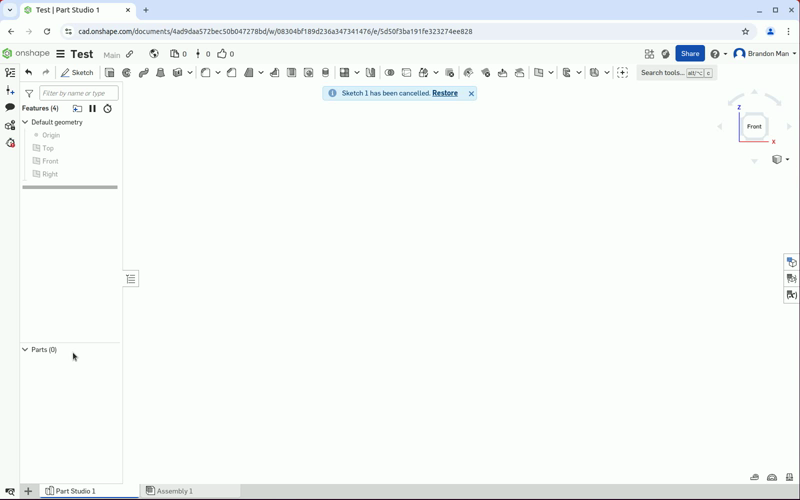
mouse_move(73, 352)
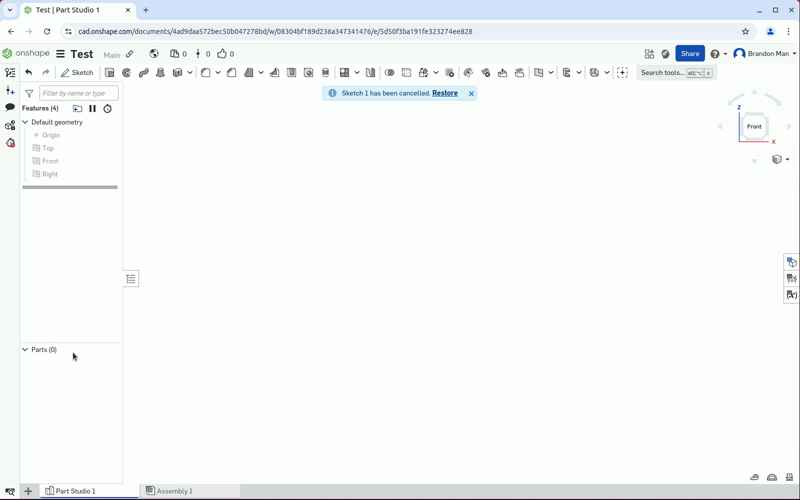
key(shift+y)
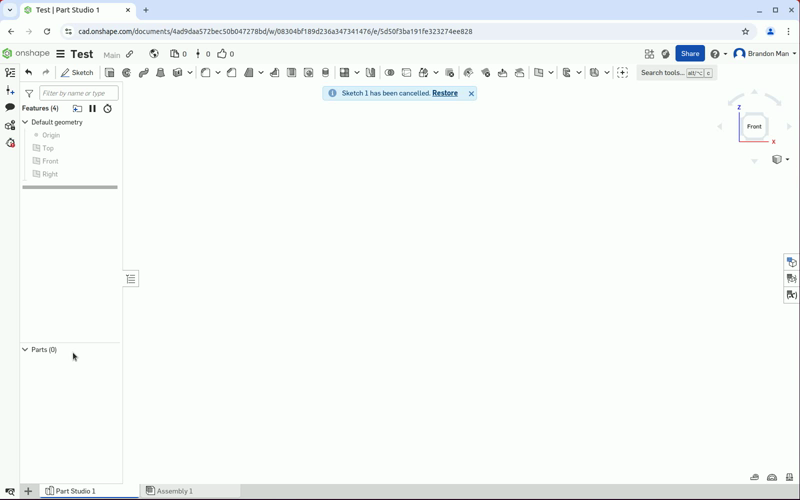
key(shift+s)
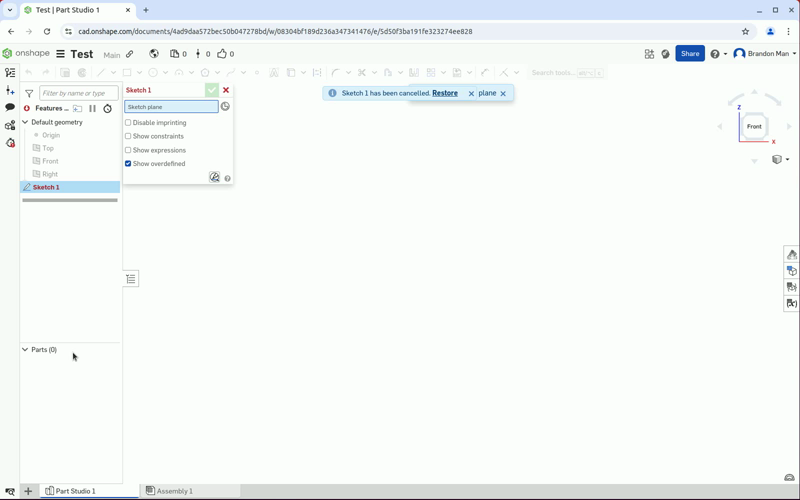
mouse_move(73, 163)
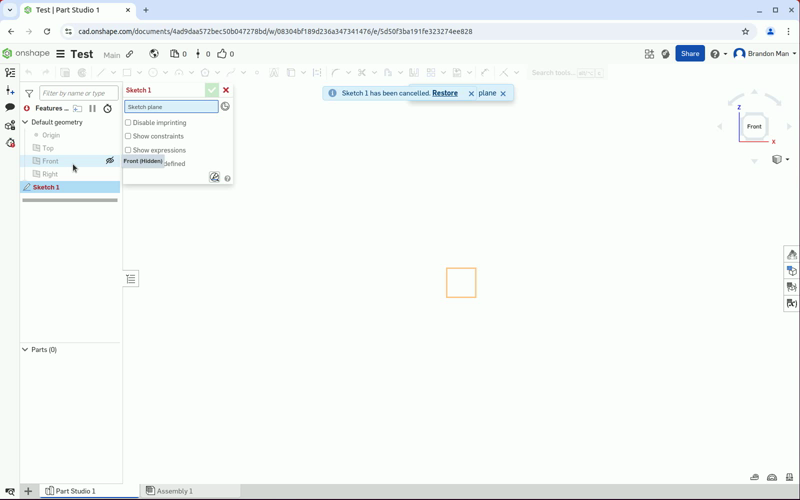
click(73, 163)
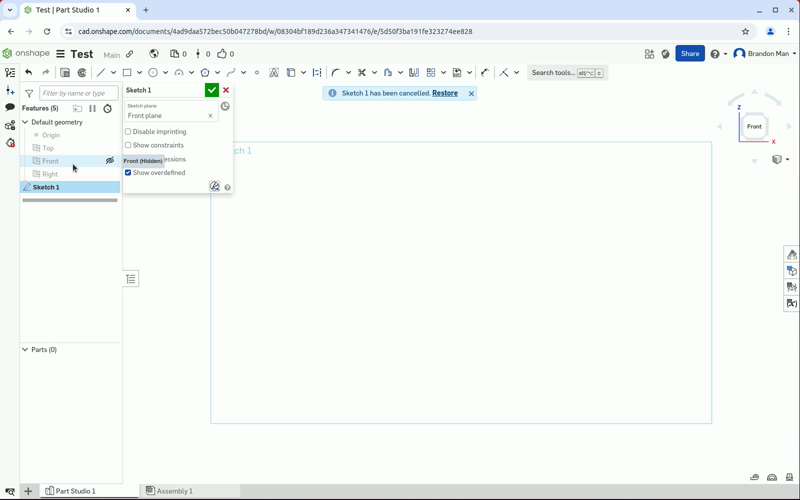
mouse_move(73, 352)
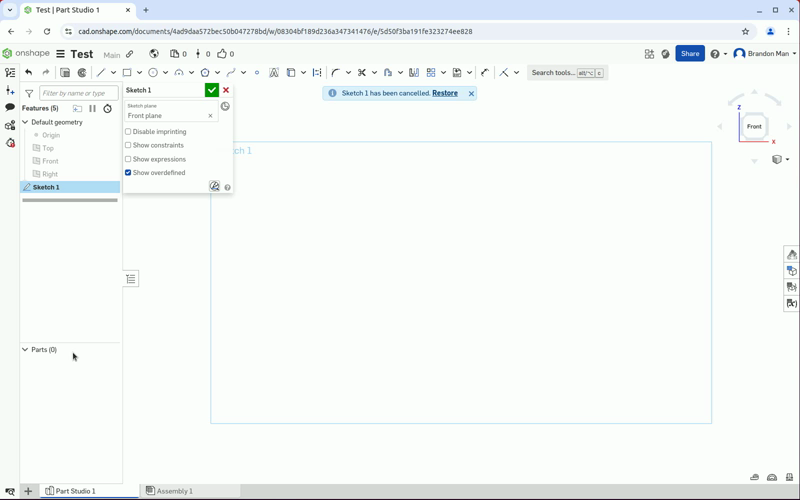
key(y)
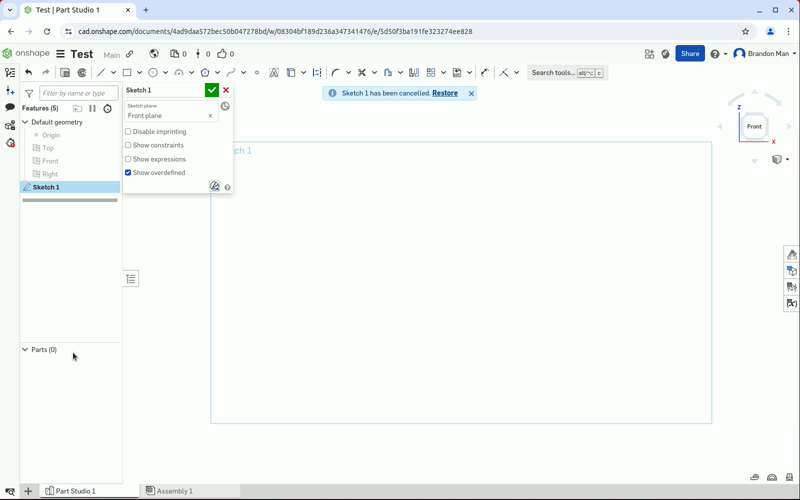
key(l)
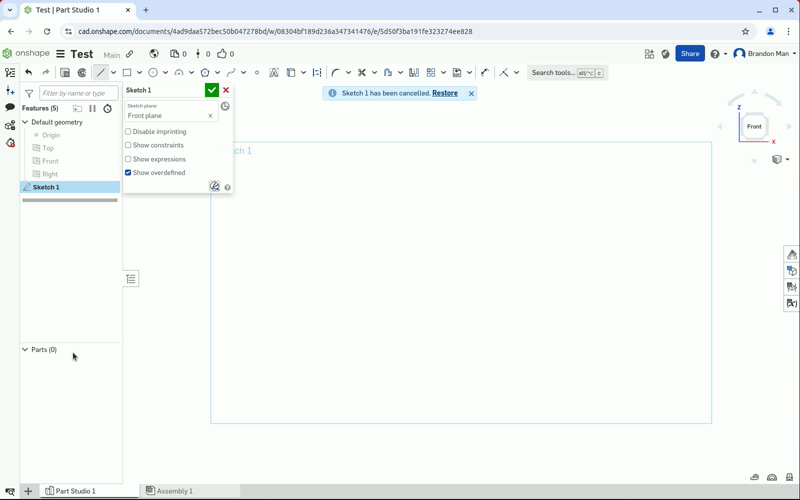
key_down(shift)
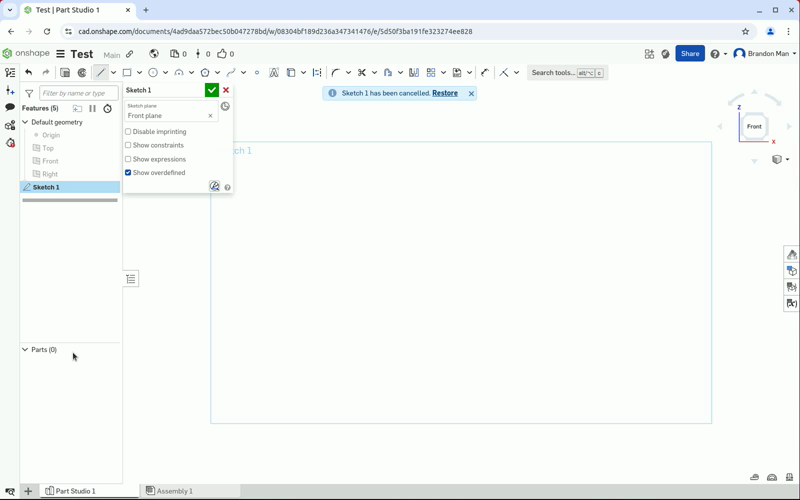
mouse_move(412, 301)
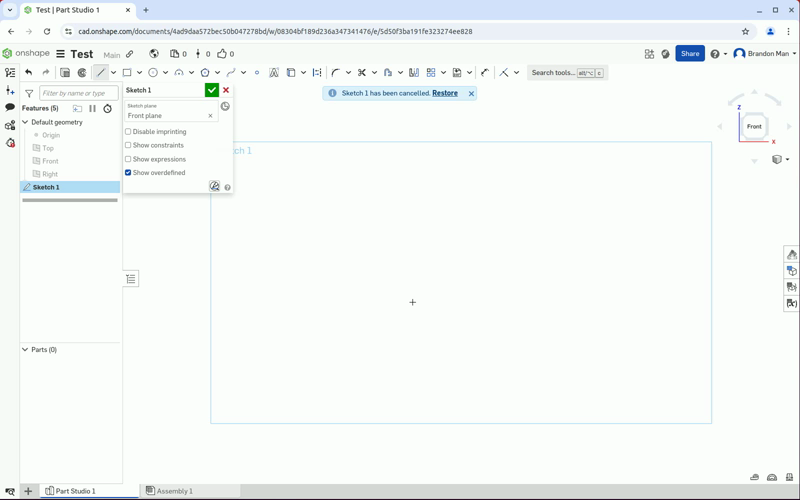
click(412, 301)
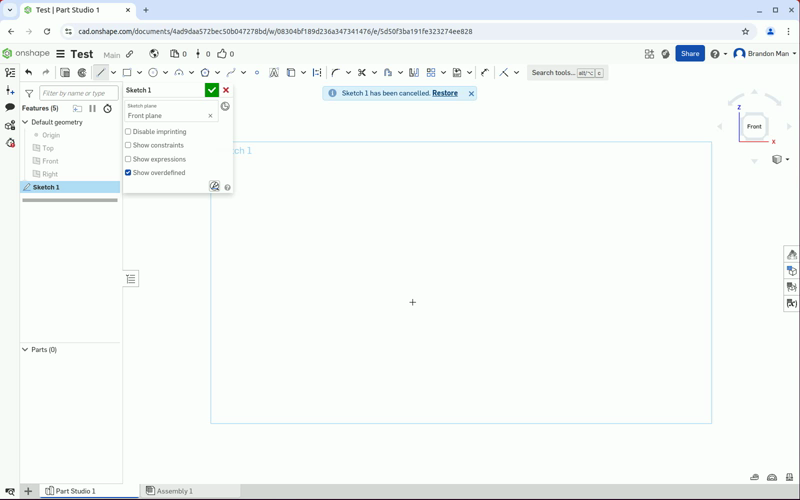
key_up(shift)
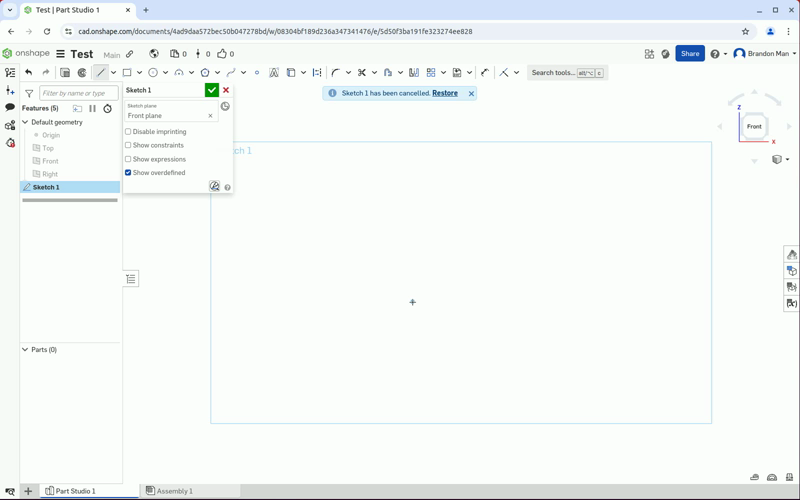
key_down(shift)
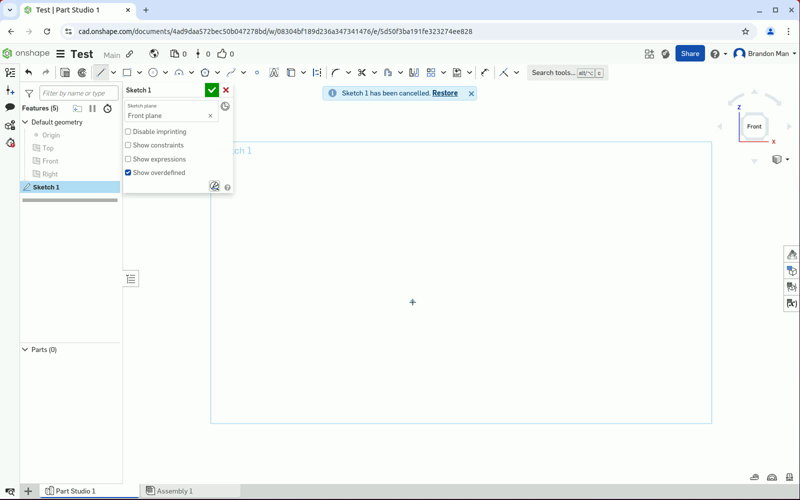
mouse_move(507, 301)
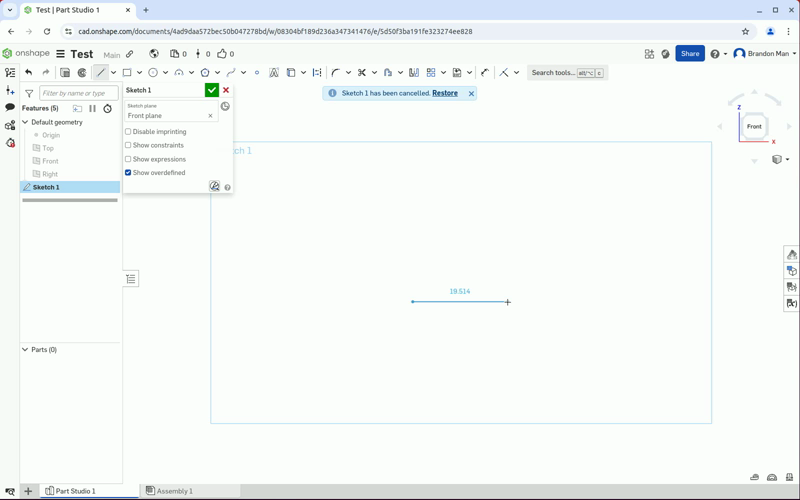
click(507, 301)
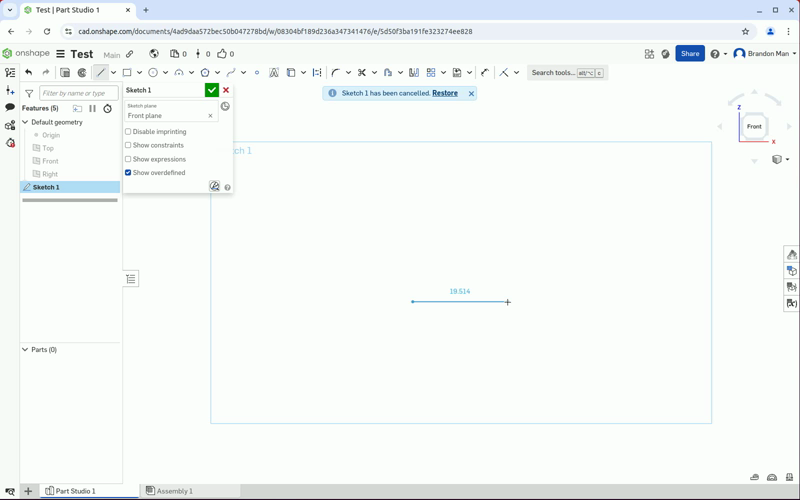
key_up(shift)
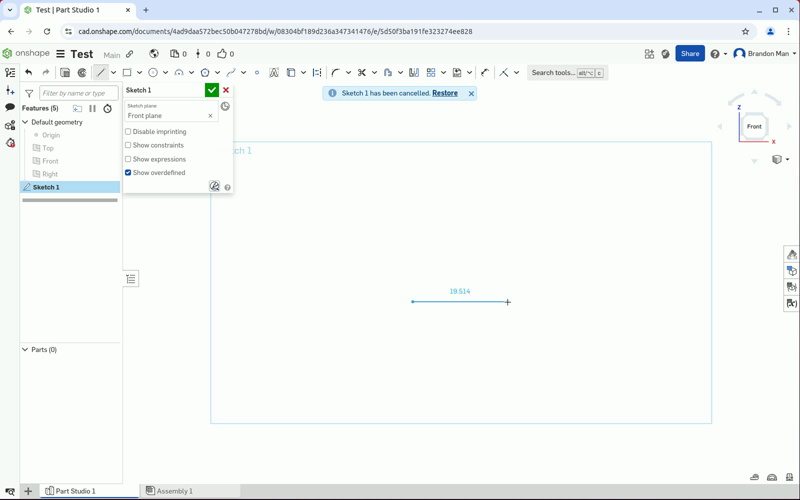
key_down(shift)
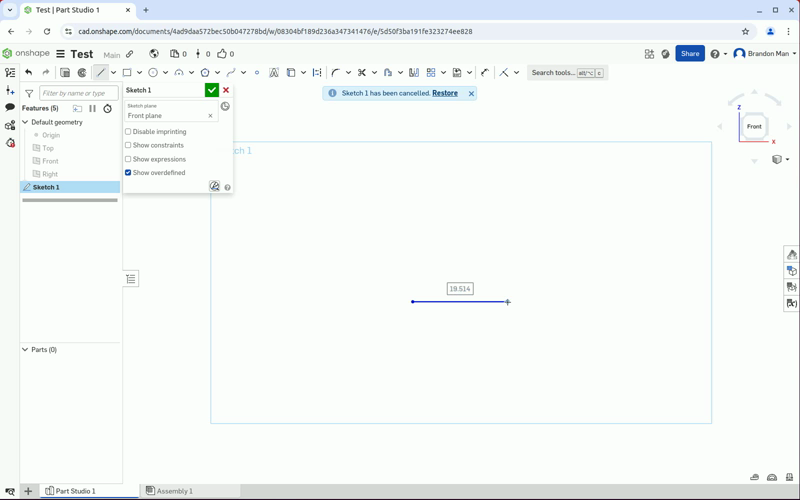
mouse_move(537, 301)
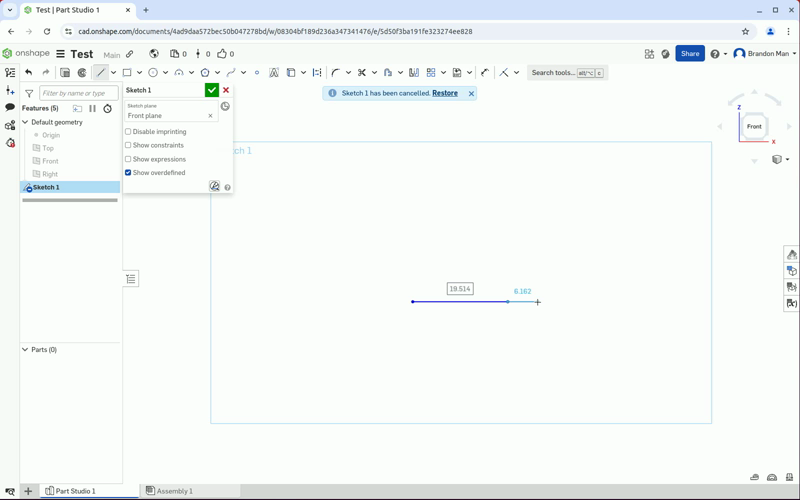
mouse_move(507, 263)
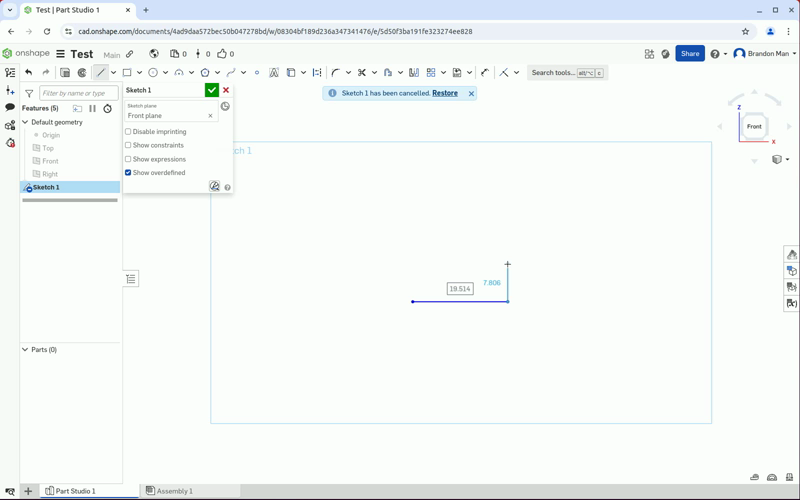
click(507, 263)
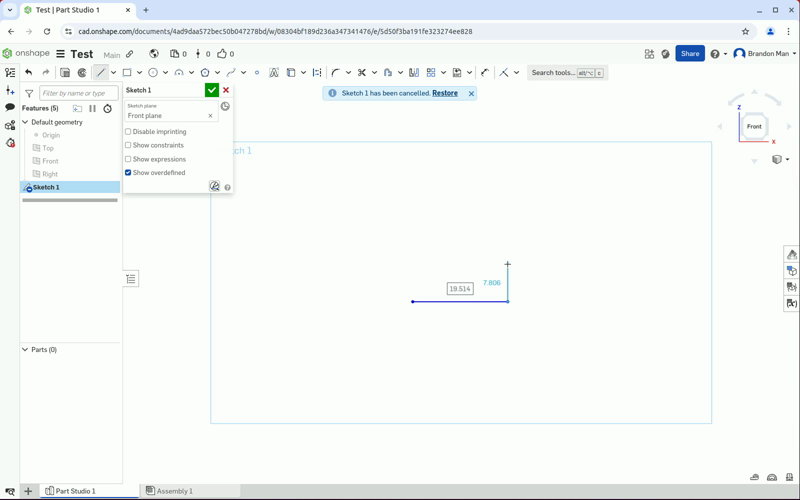
key_up(shift)
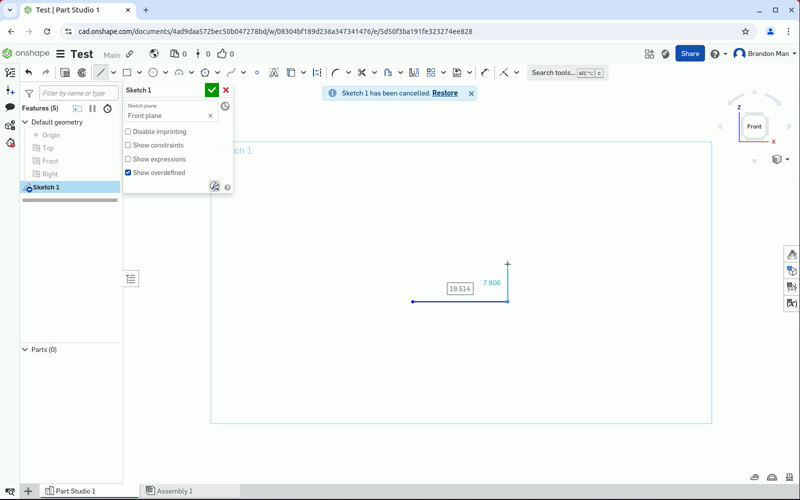
key_down(shift)
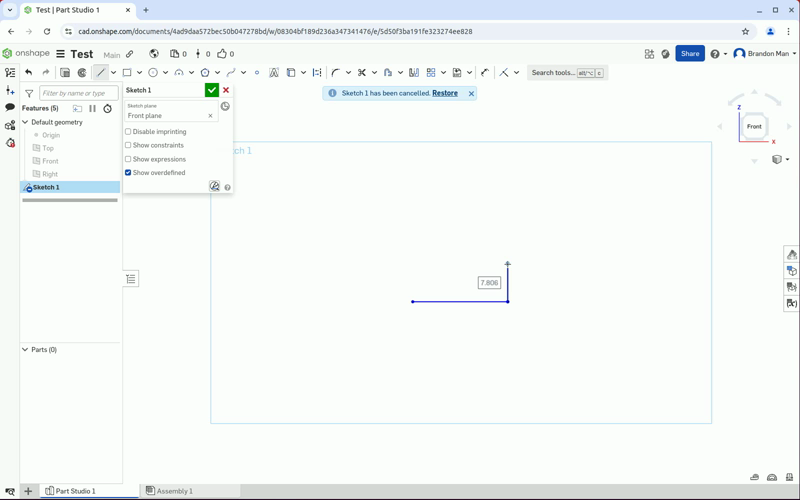
mouse_move(412, 263)
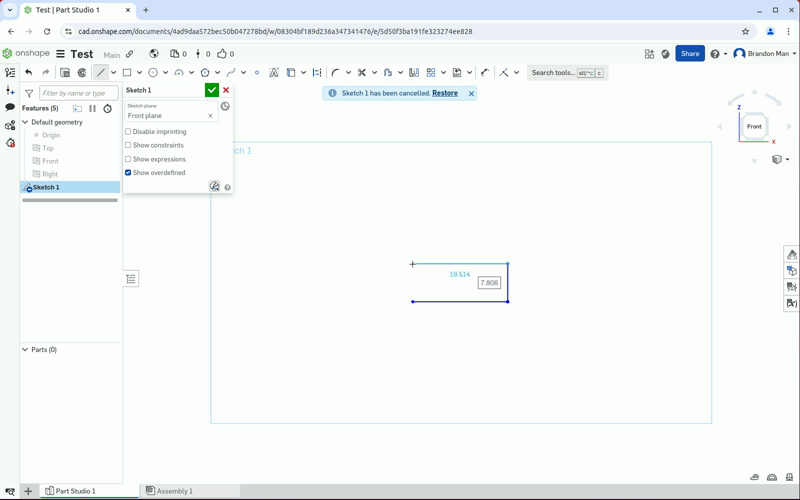
click(412, 263)
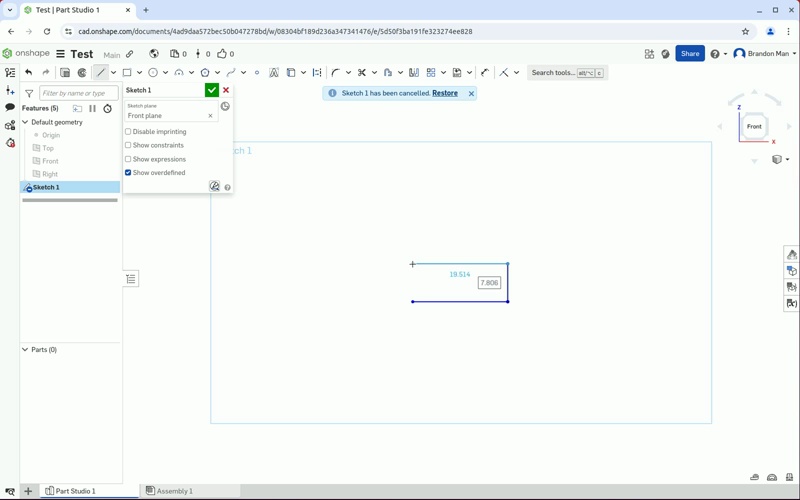
key_up(shift)
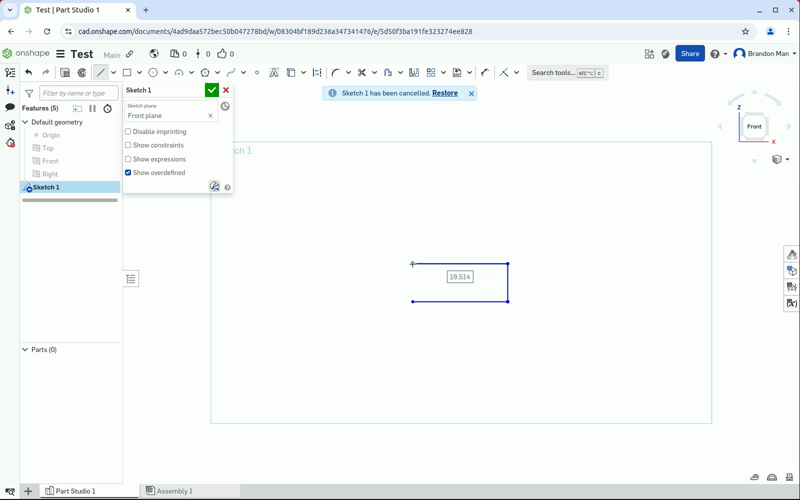
mouse_move(442, 263)
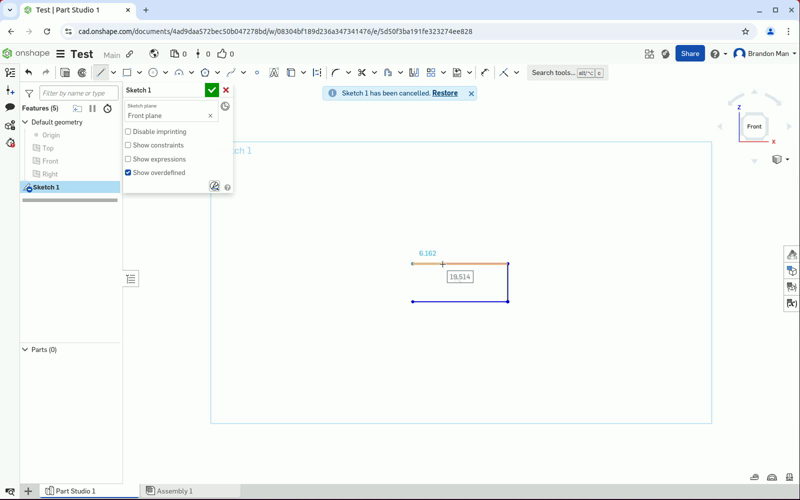
key_down(shift)
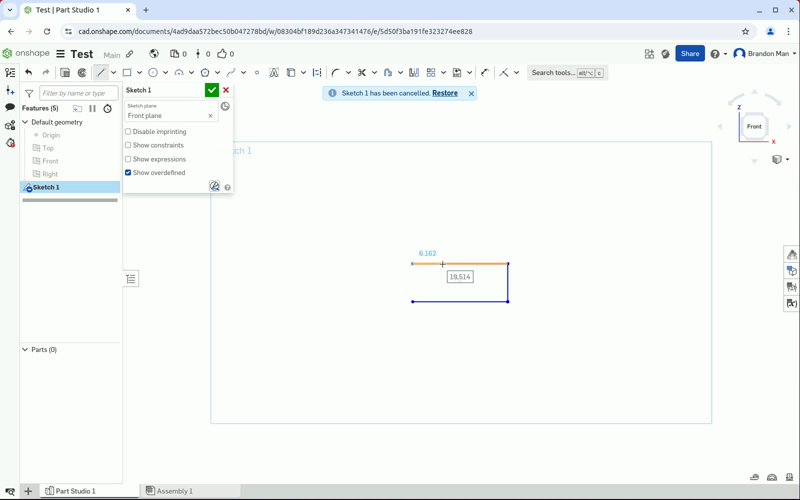
mouse_move(412, 301)
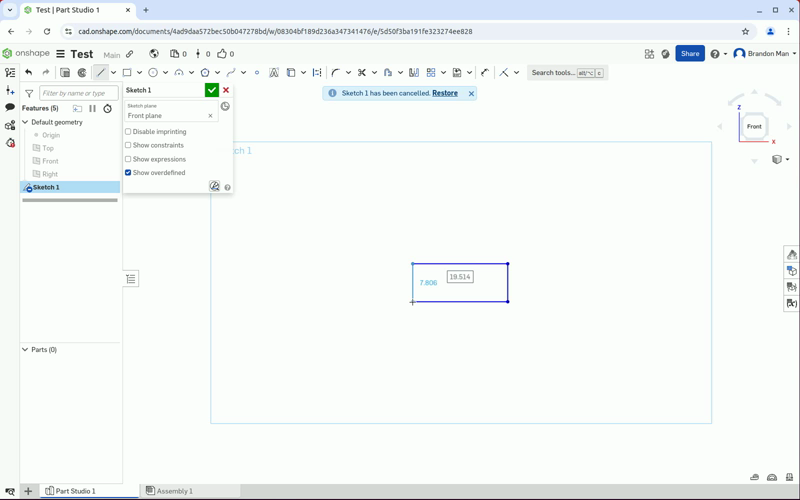
key_up(shift)
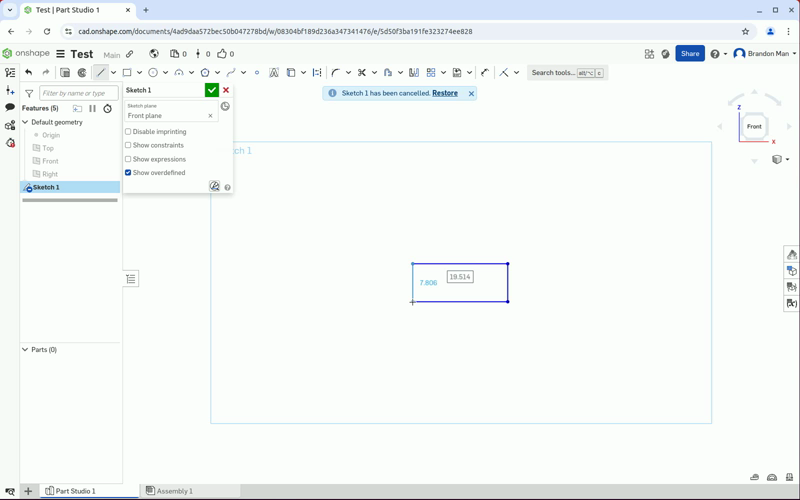
click(412, 301)
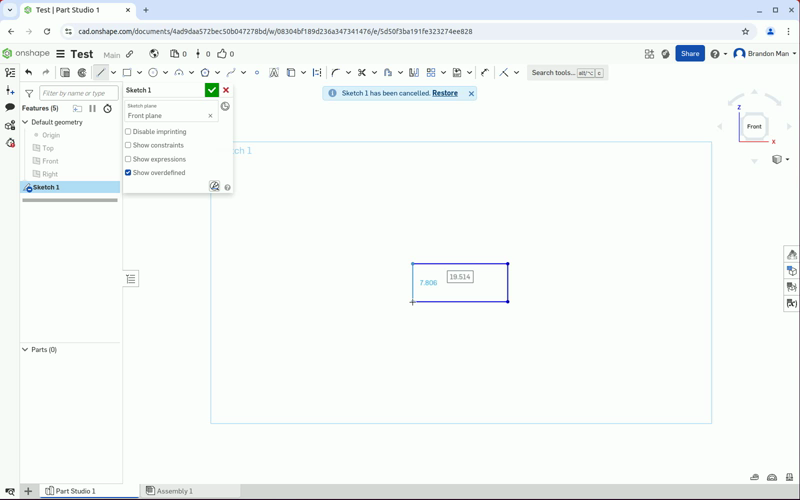
key(esc)
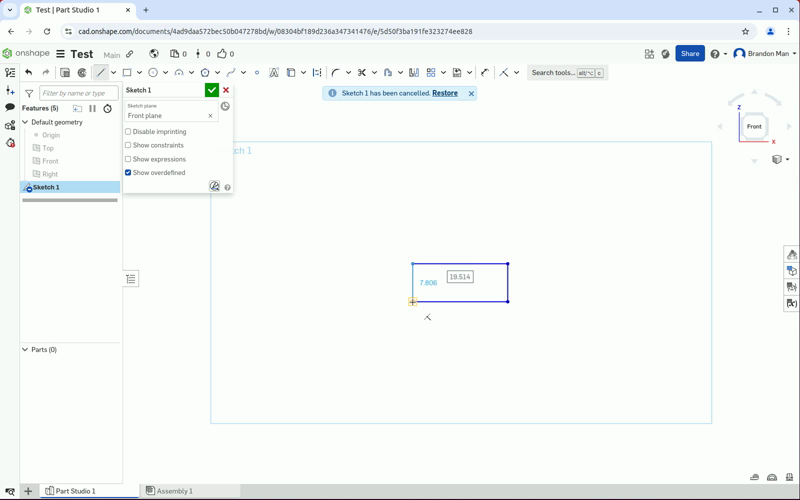
key(c)
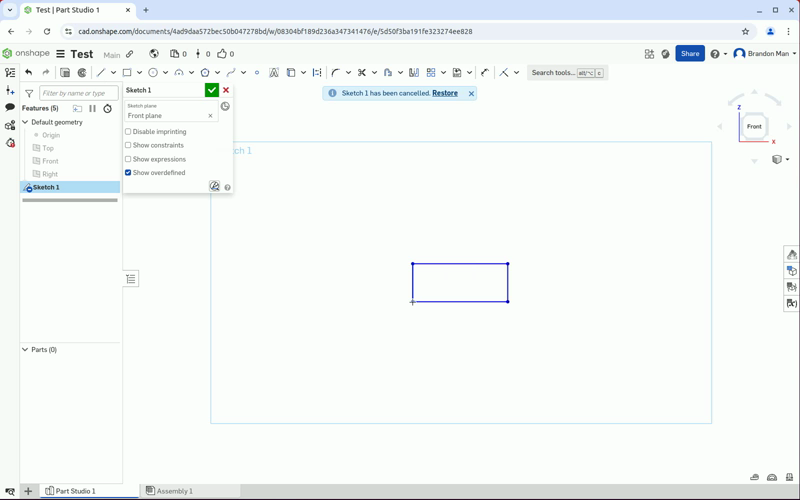
key_down(shift)
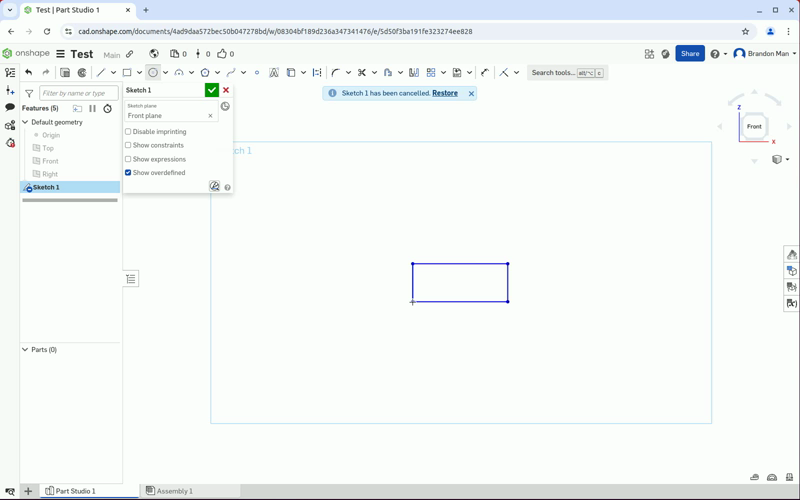
mouse_move(433, 282)
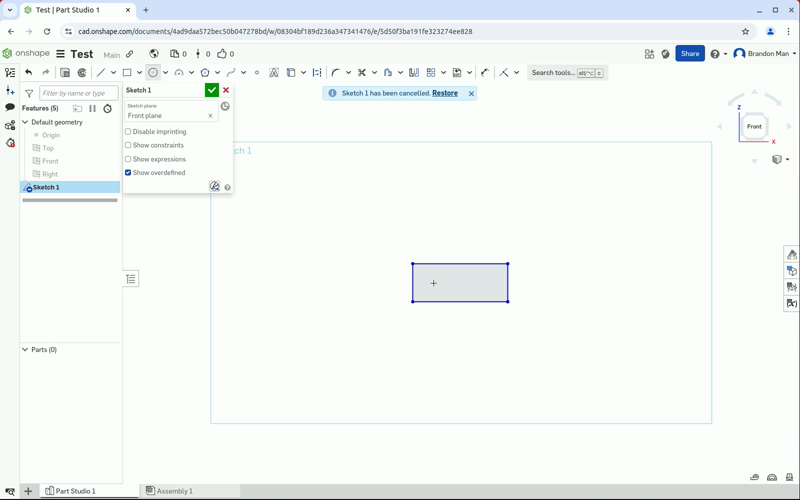
click(433, 282)
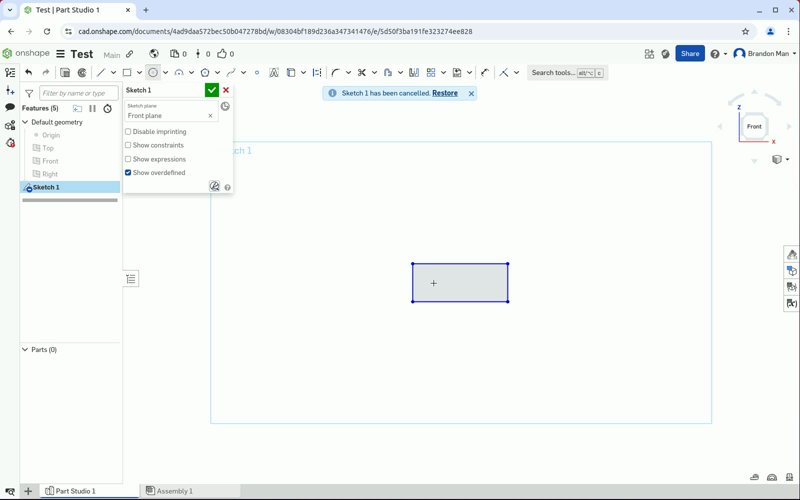
key_up(shift)
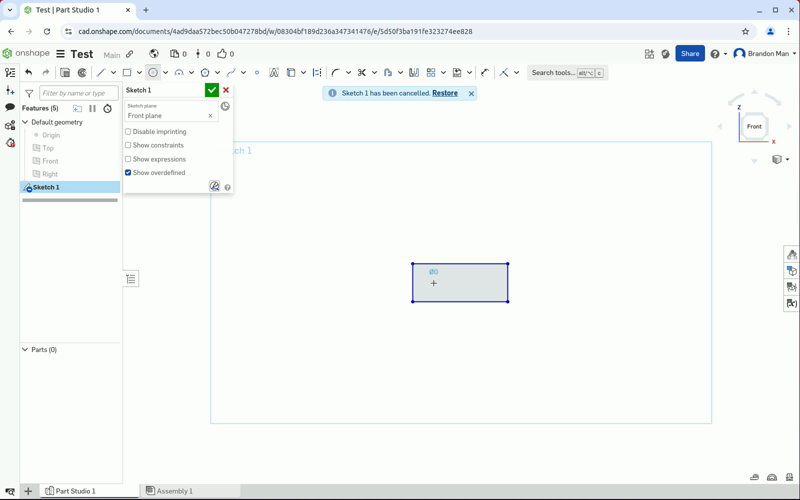
mouse_move(438, 282)
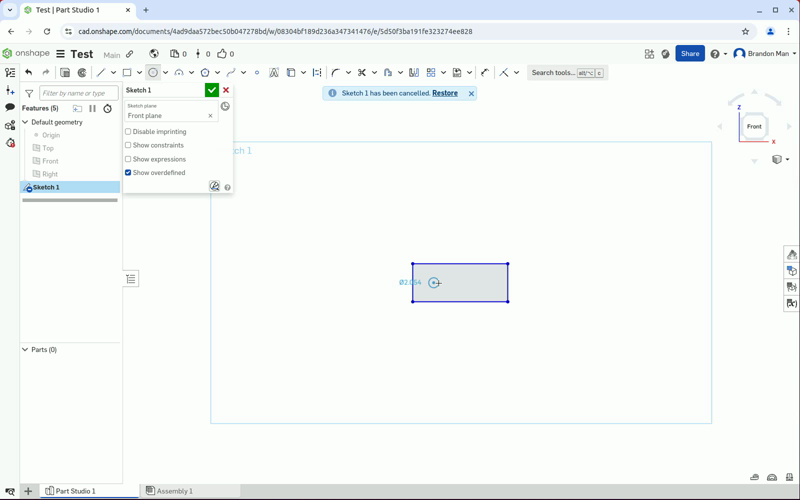
click(438, 282)
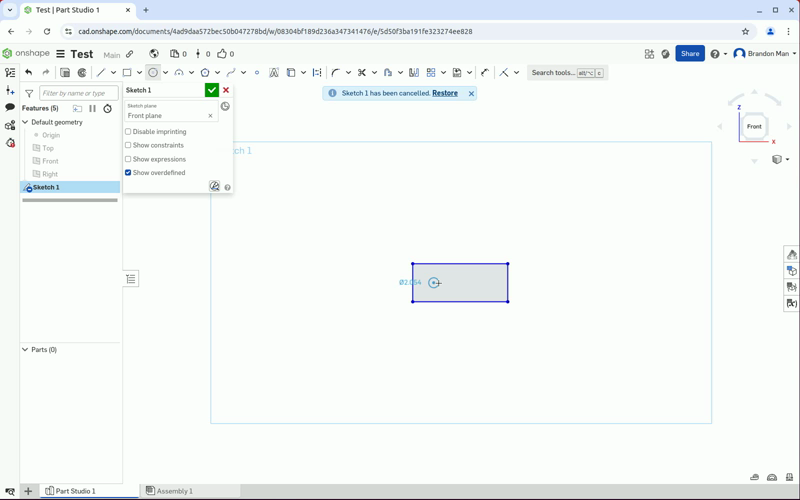
key(esc)
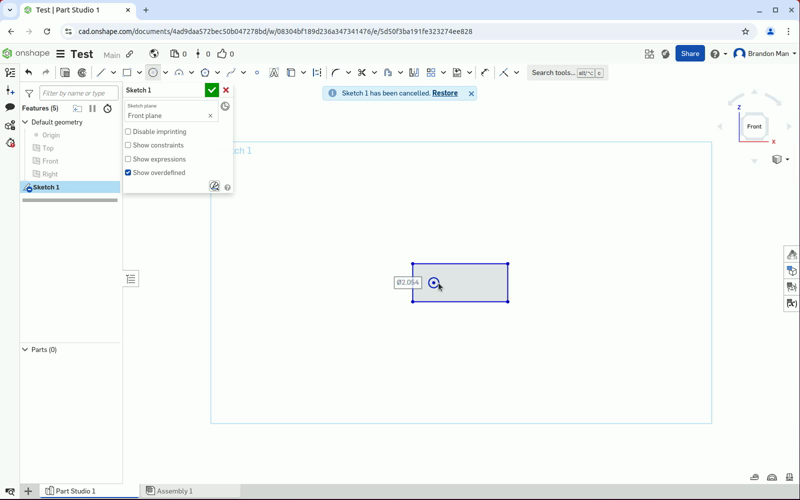
key(c)
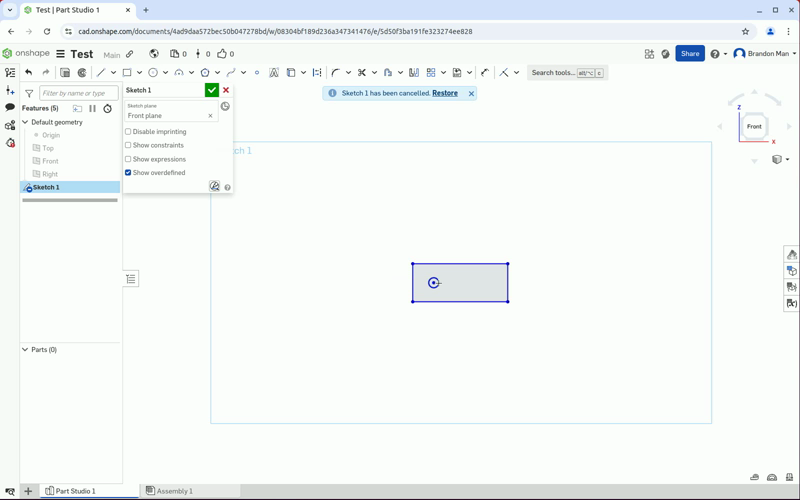
key_down(shift)
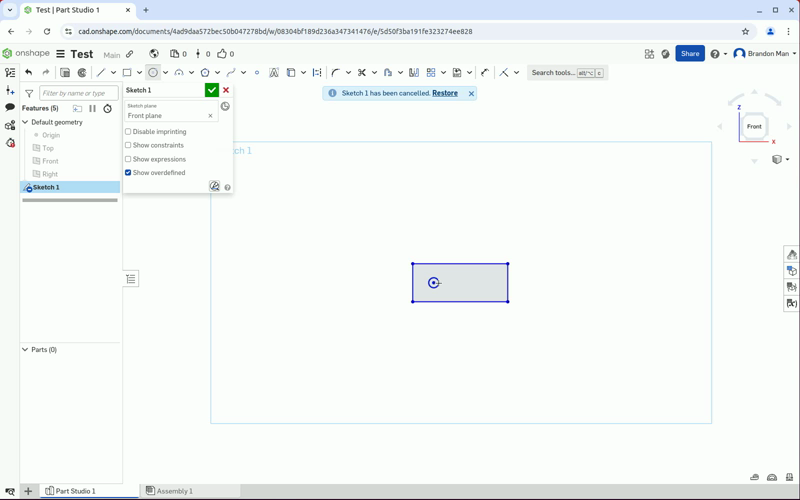
mouse_move(484, 282)
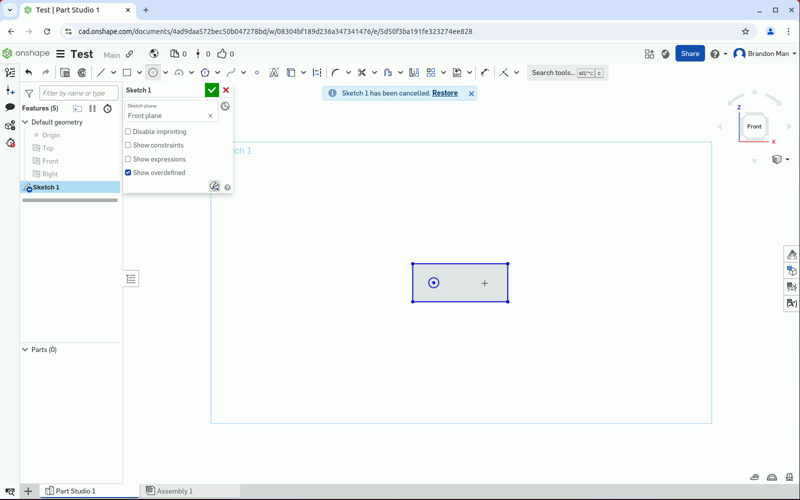
click(484, 282)
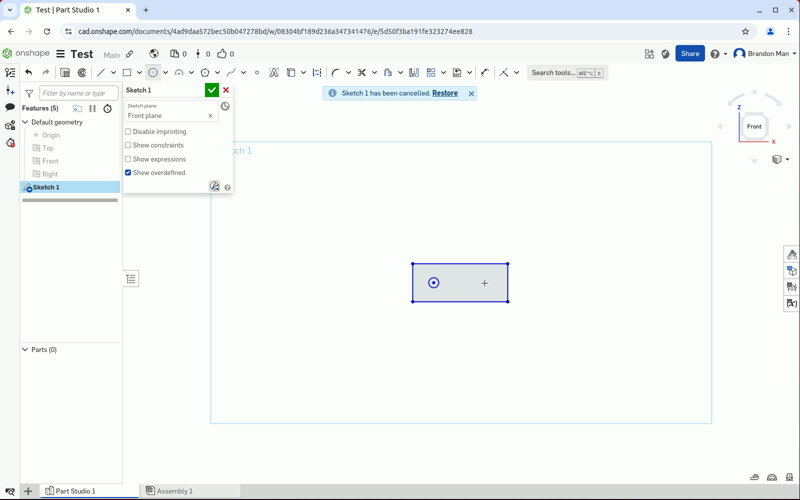
key_up(shift)
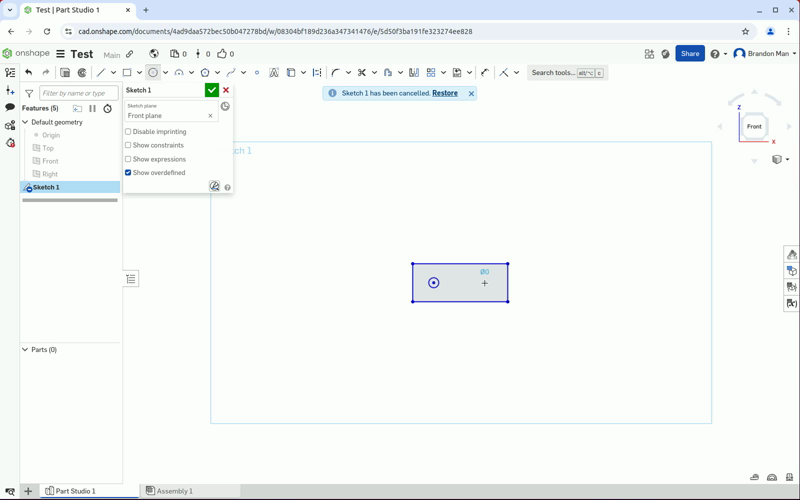
mouse_move(489, 282)
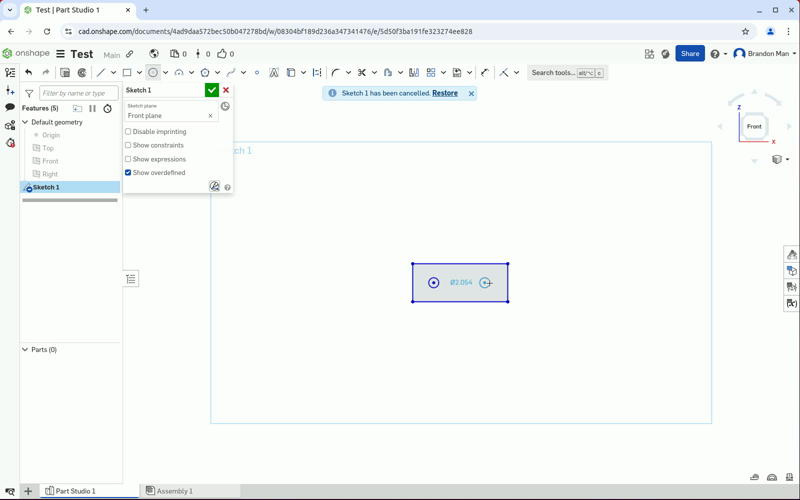
click(489, 282)
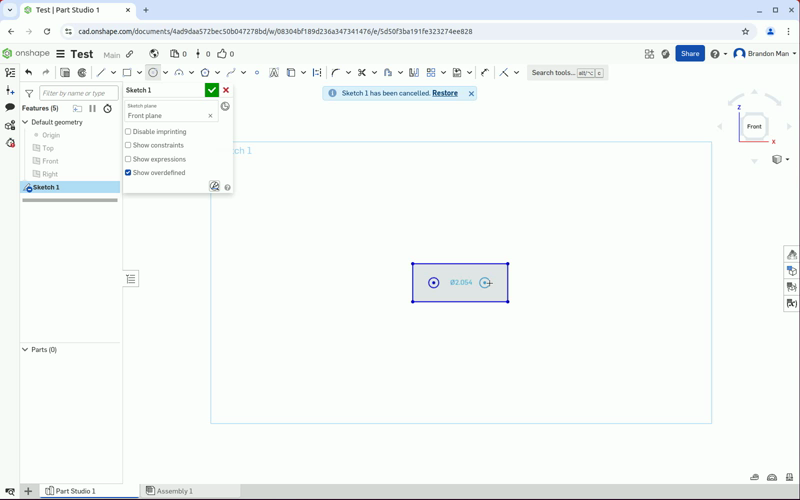
key(esc)
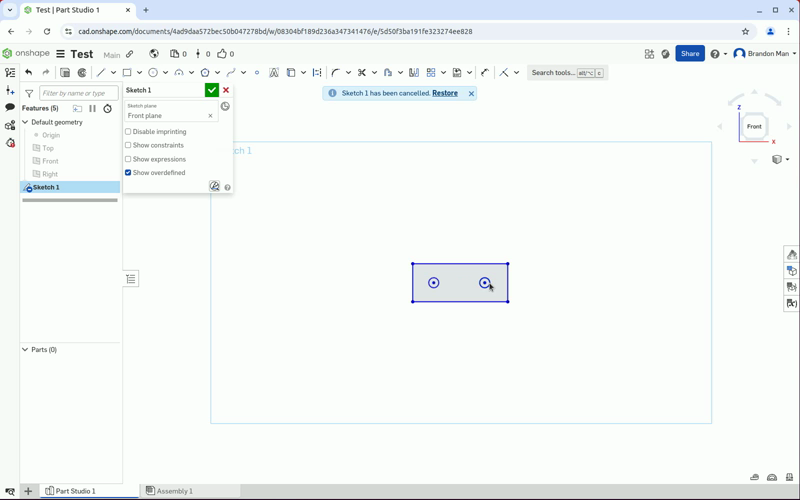
mouse_move(484, 267)
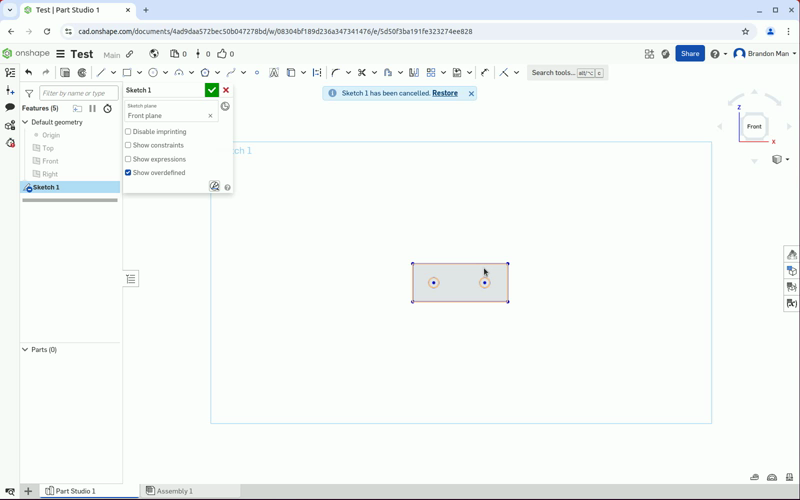
click(484, 267)
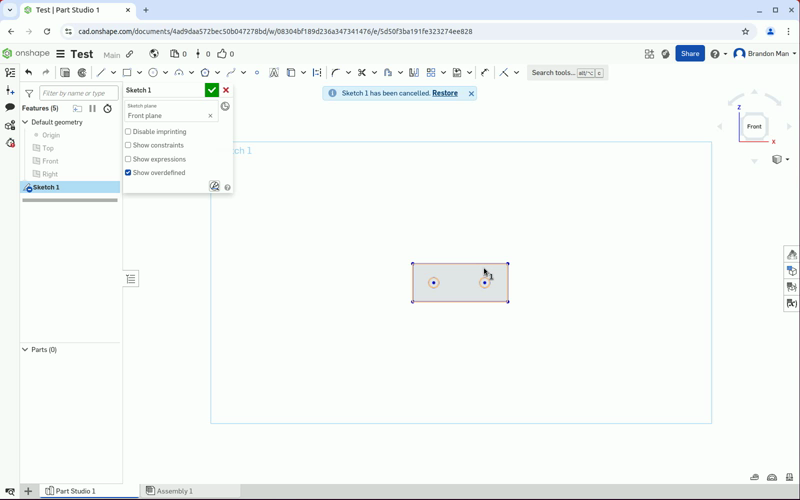
mouse_move(73, 352)
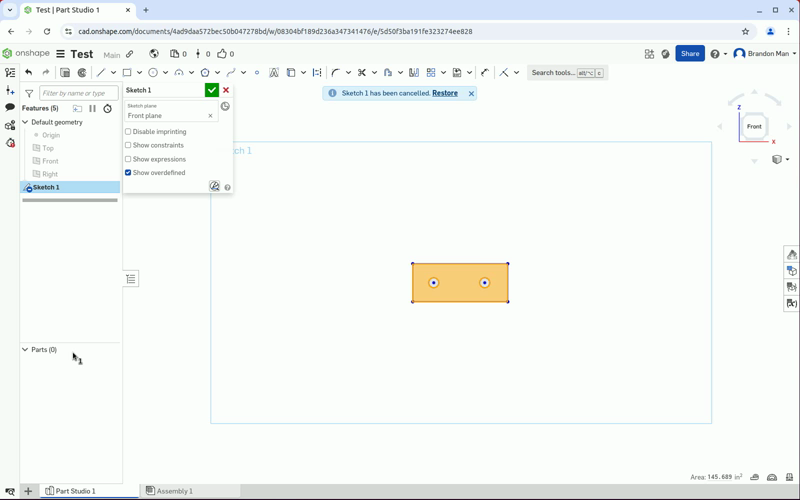
key(shift+y)
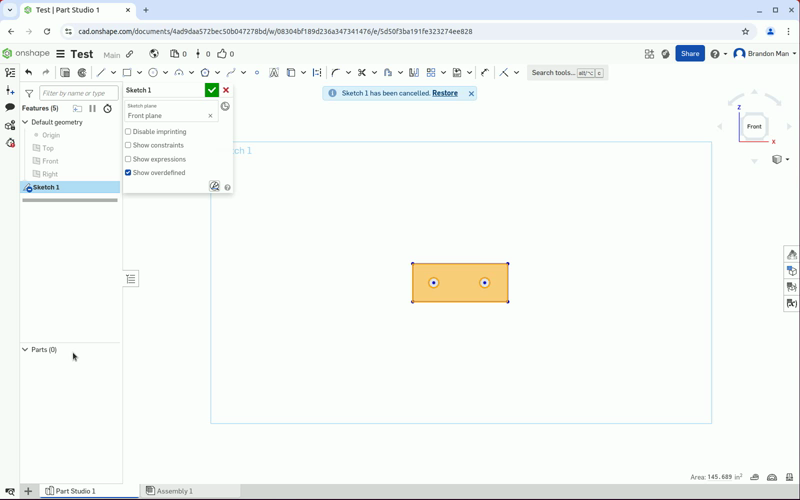
key(shift+e)
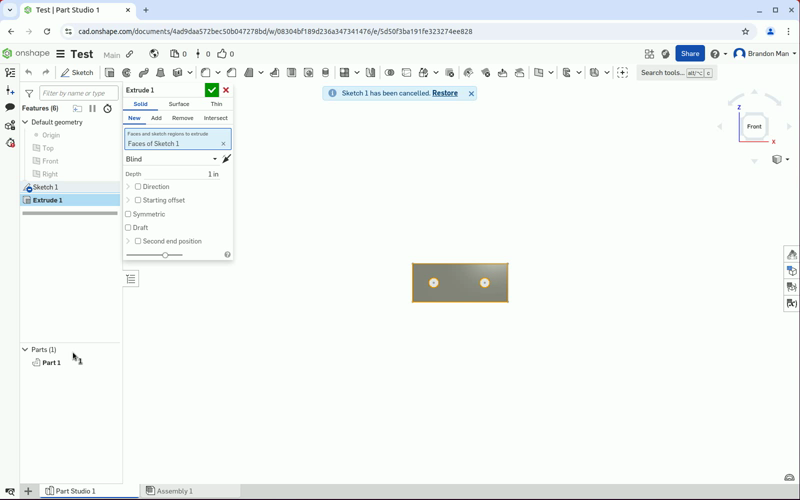
mouse_move(143, 106)
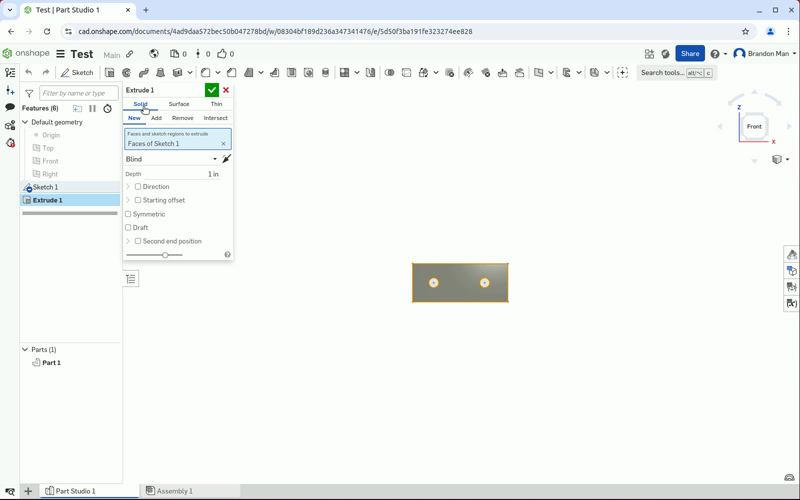
click(143, 106)
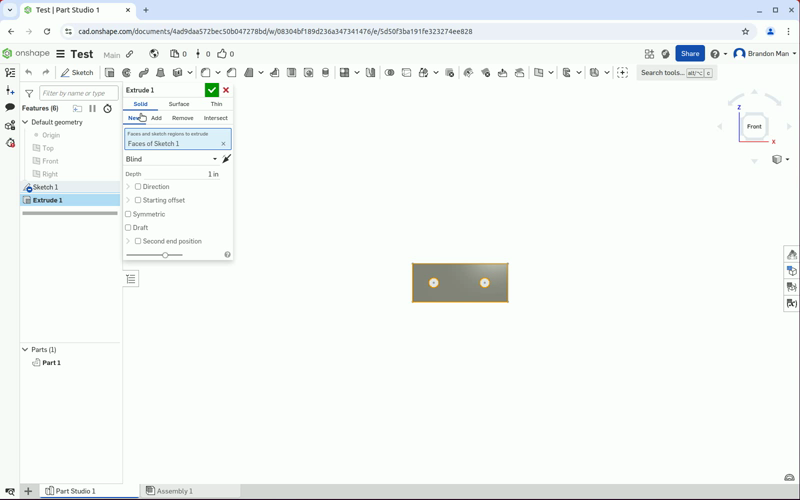
mouse_move(137, 120)
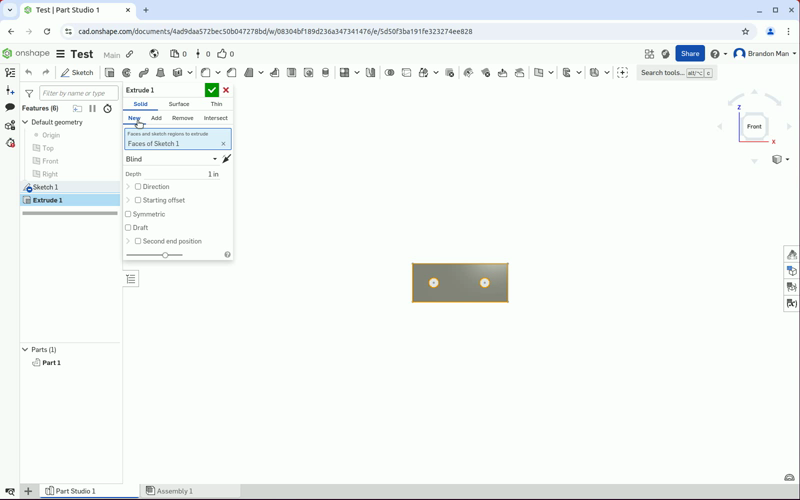
click(137, 120)
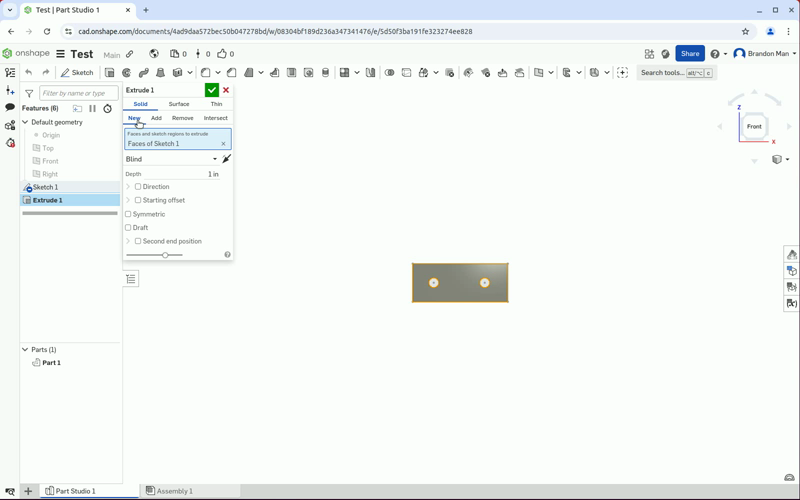
key(tab, 4)
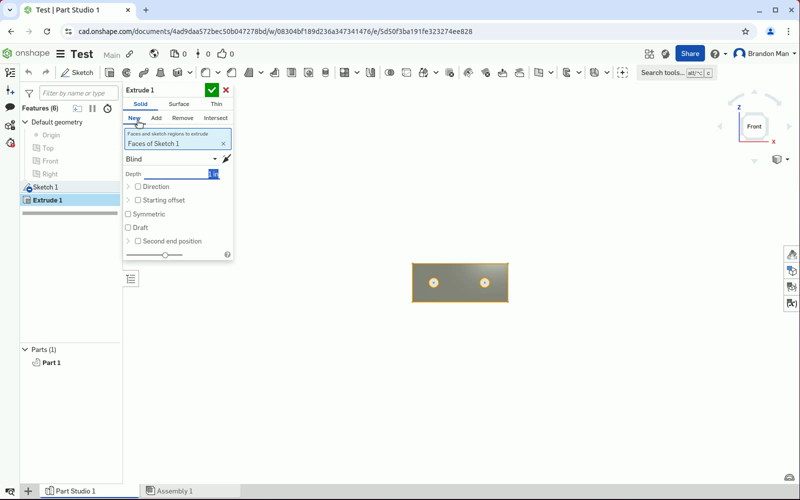
text(-1.926)
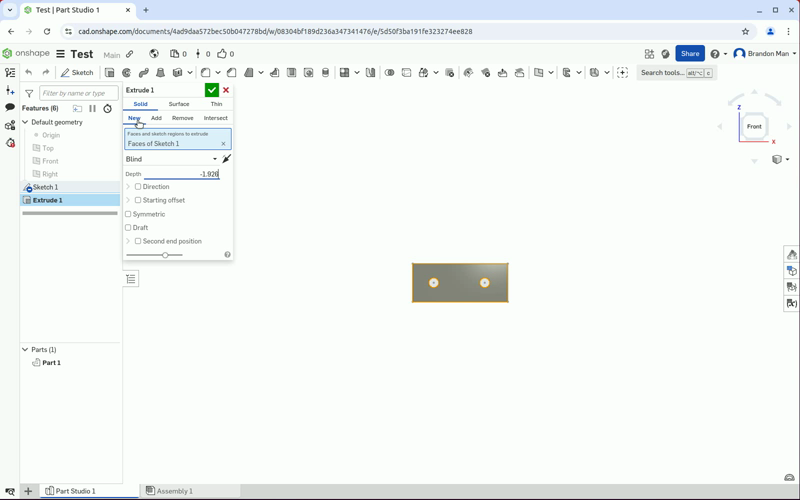
key(enter)
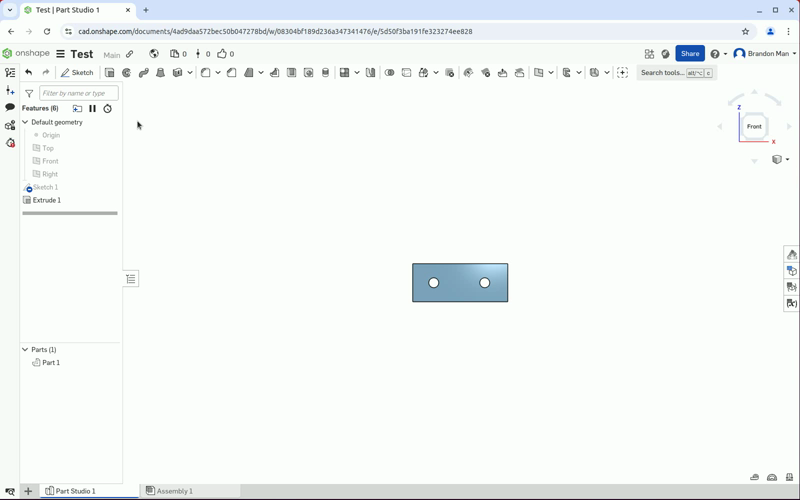
key(shift+h)
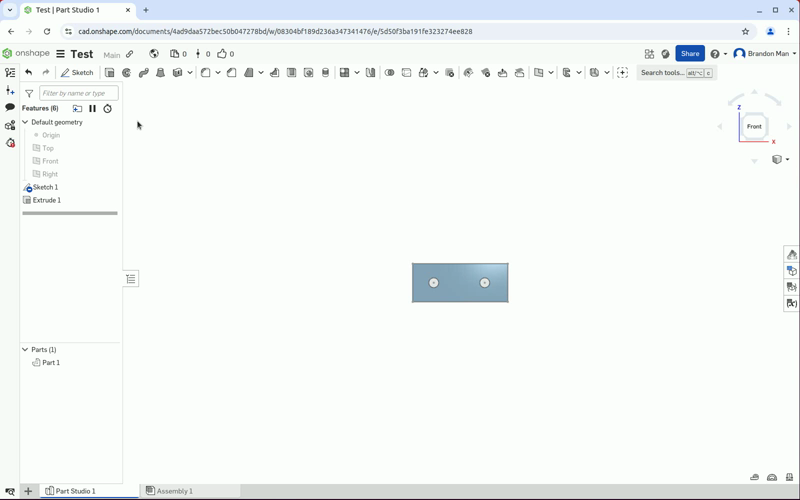
key(shift+h)
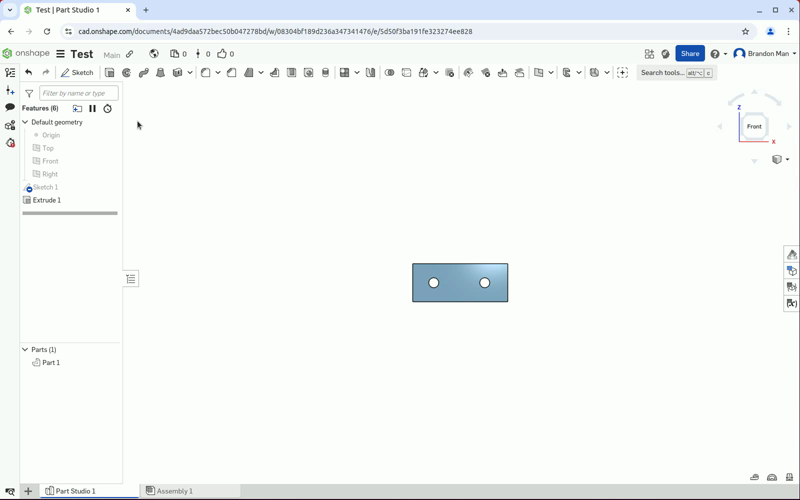
mouse_move(73, 189)
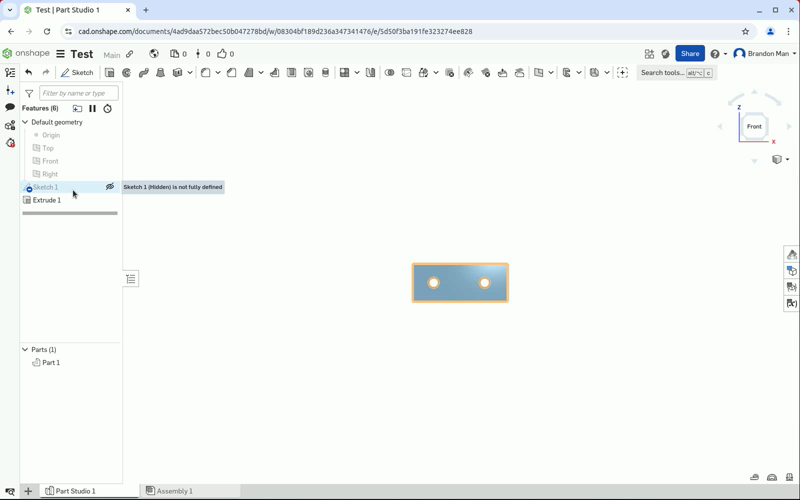
click(73, 189)
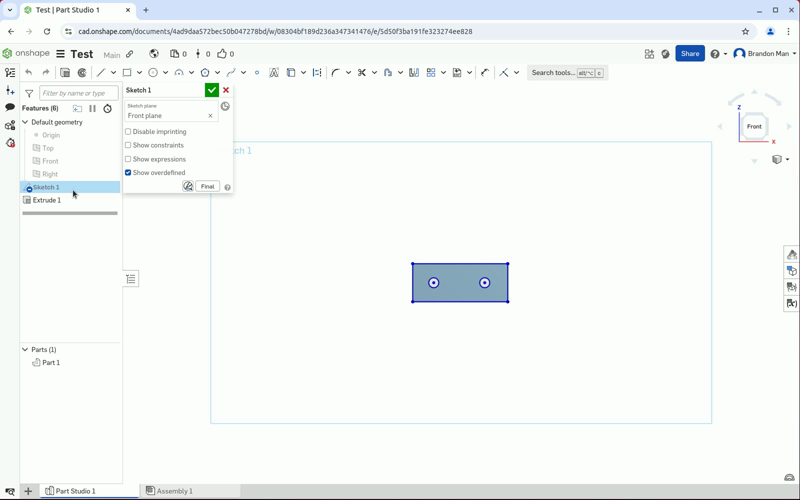
mouse_move(229, 92)
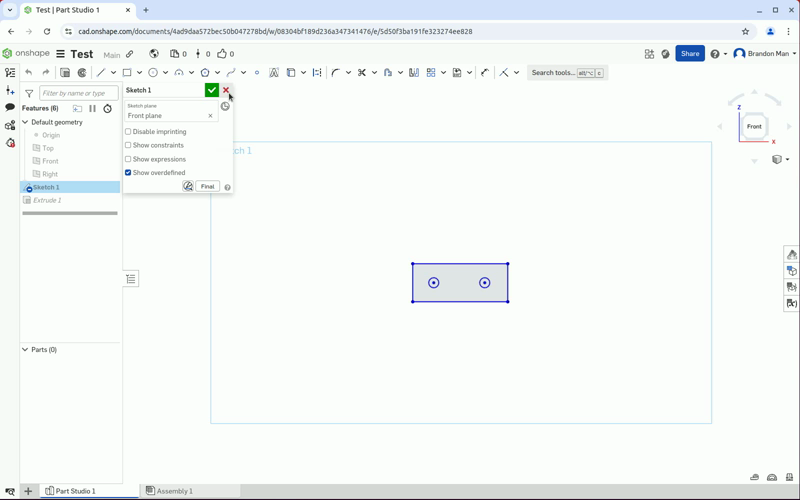
click(229, 92)
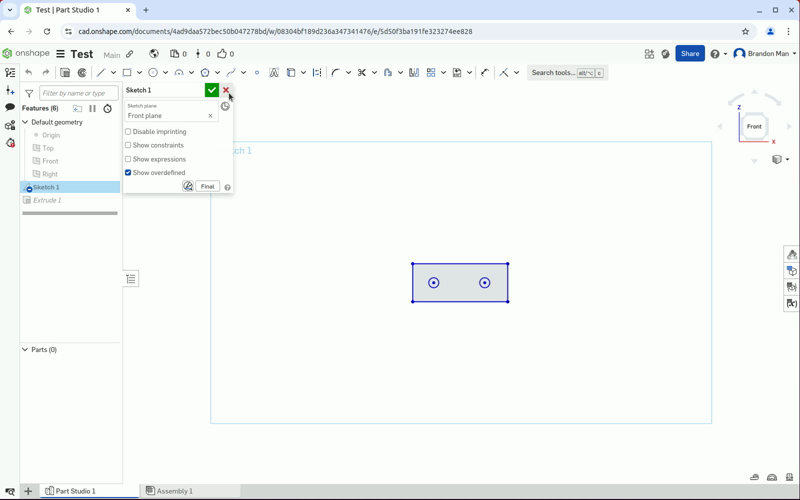
key(shift+s)
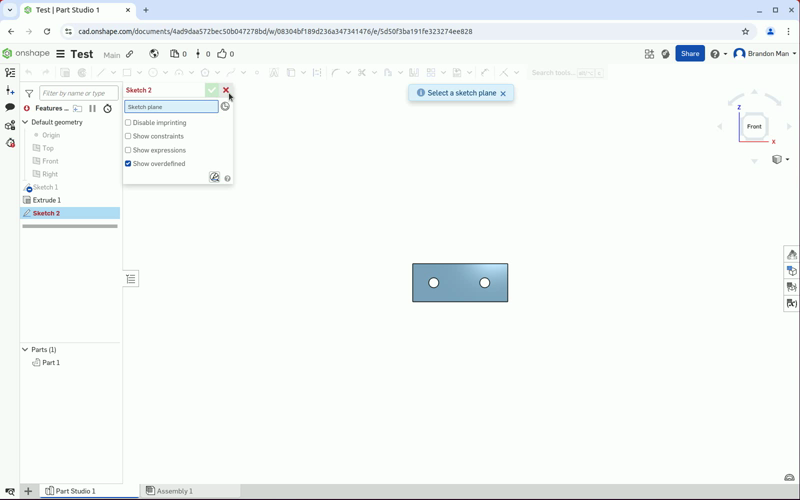
mouse_move(73, 163)
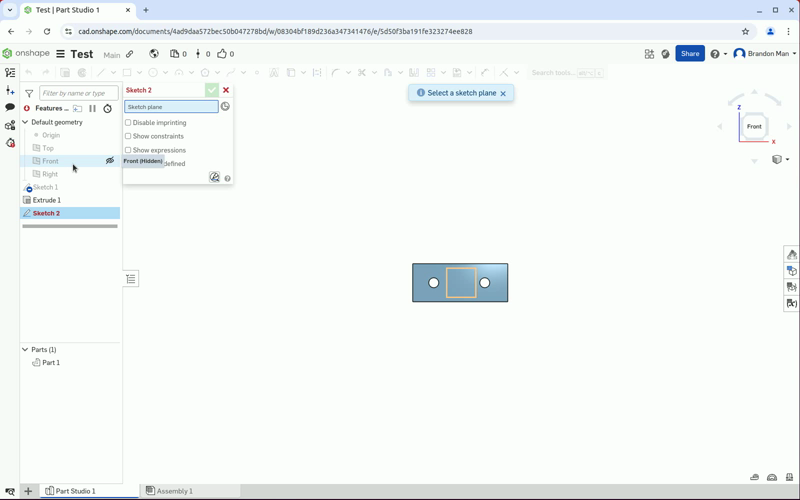
click(73, 163)
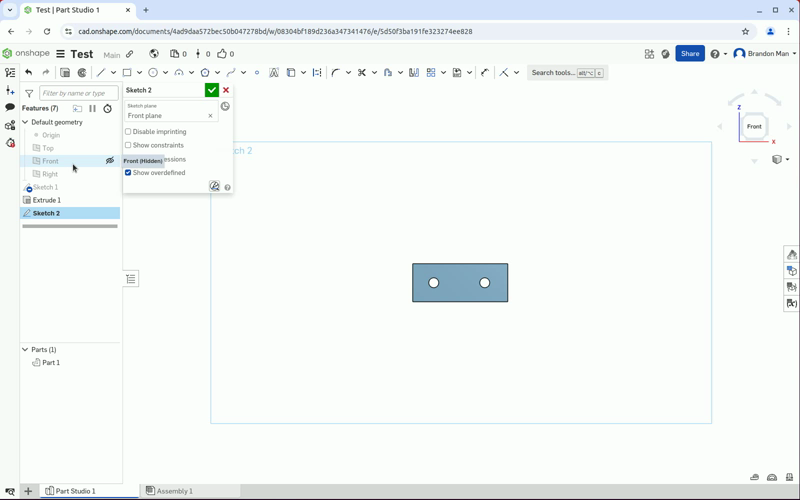
mouse_move(73, 352)
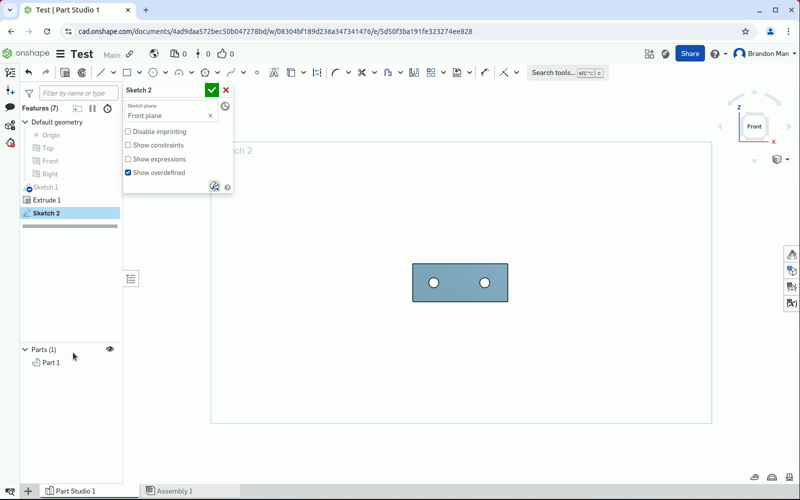
key(y)
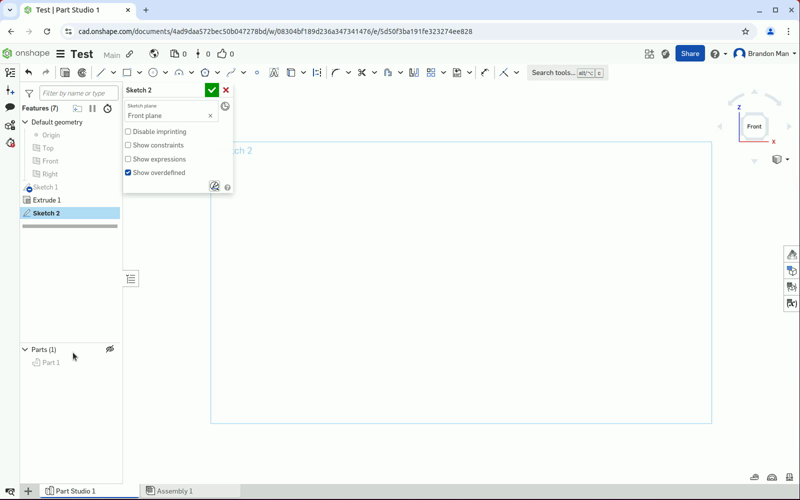
key(l)
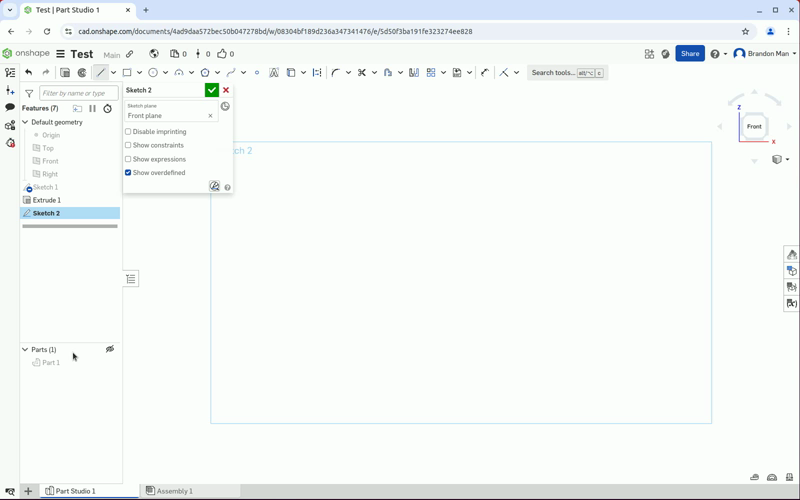
key_down(shift)
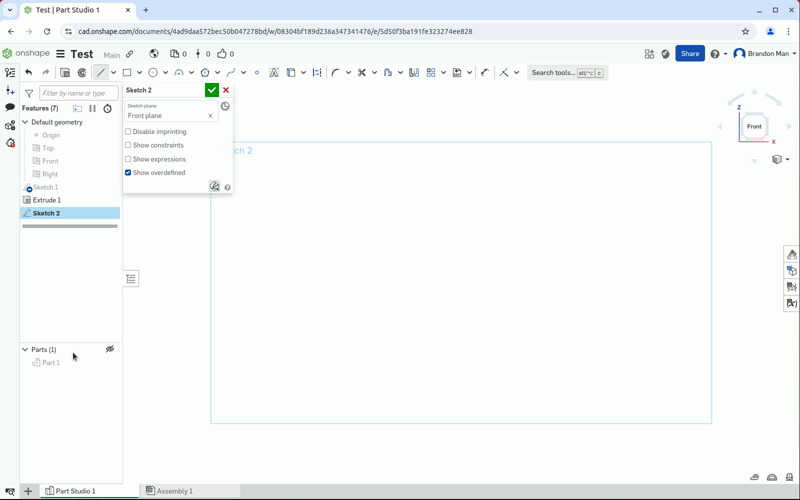
mouse_move(412, 349)
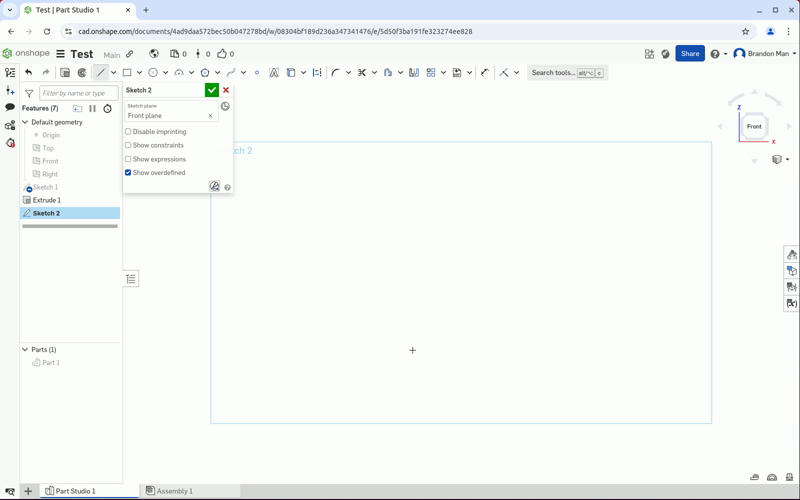
click(412, 349)
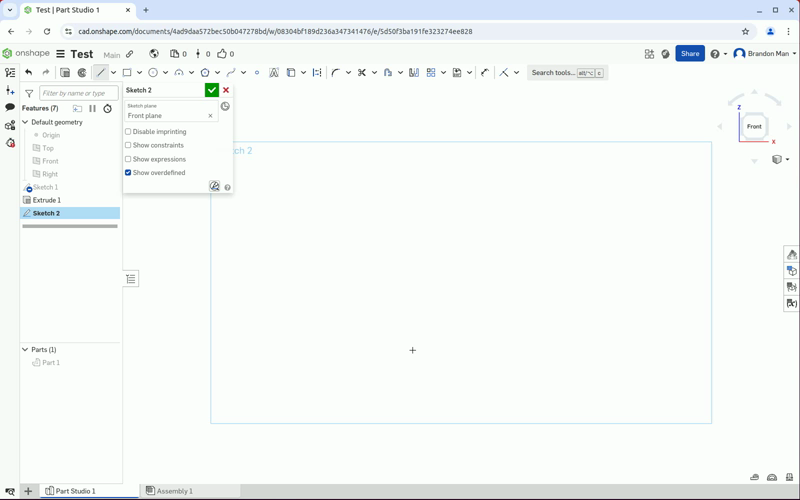
key_up(shift)
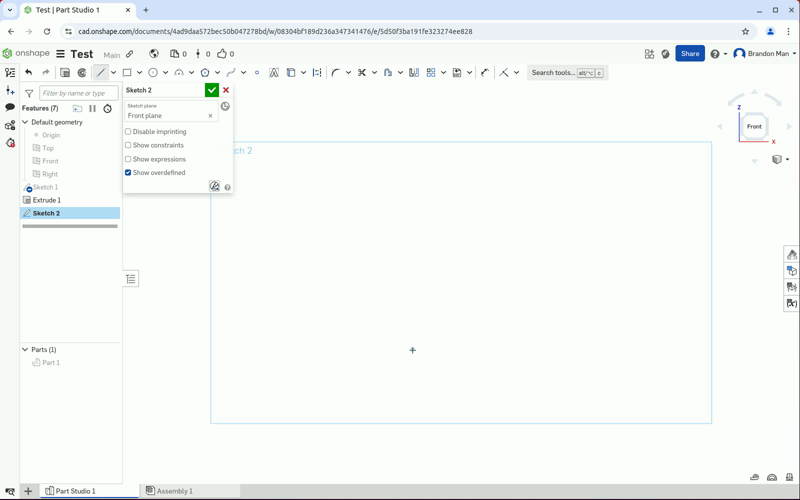
key_down(shift)
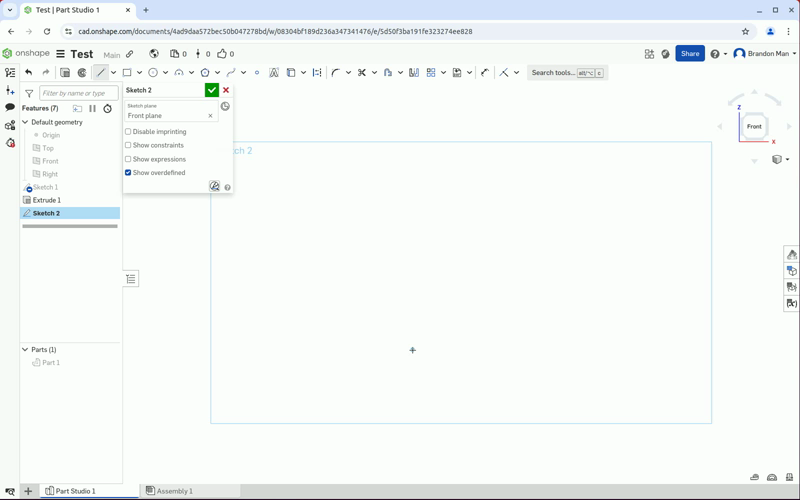
mouse_move(507, 349)
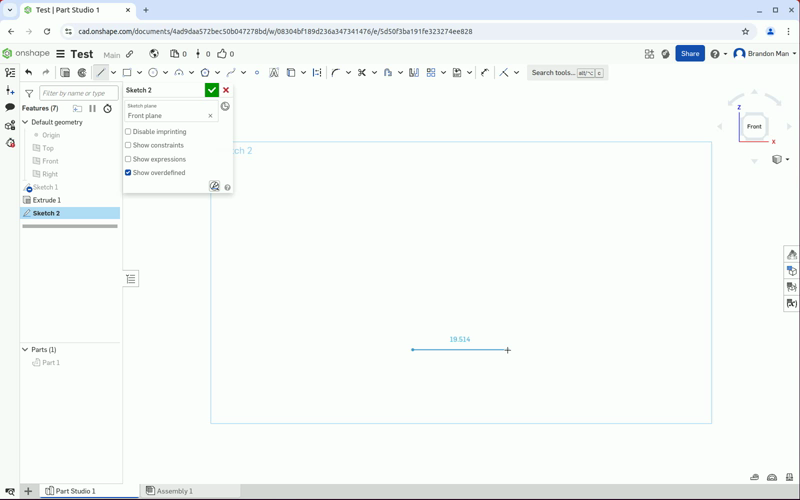
click(507, 349)
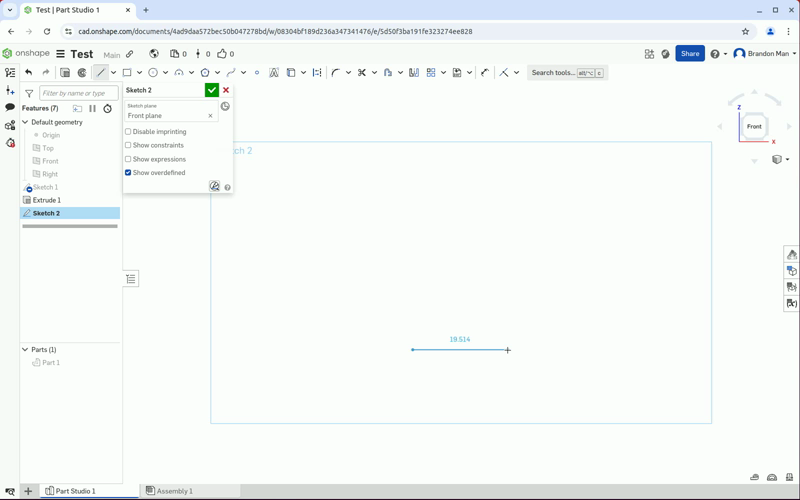
key_up(shift)
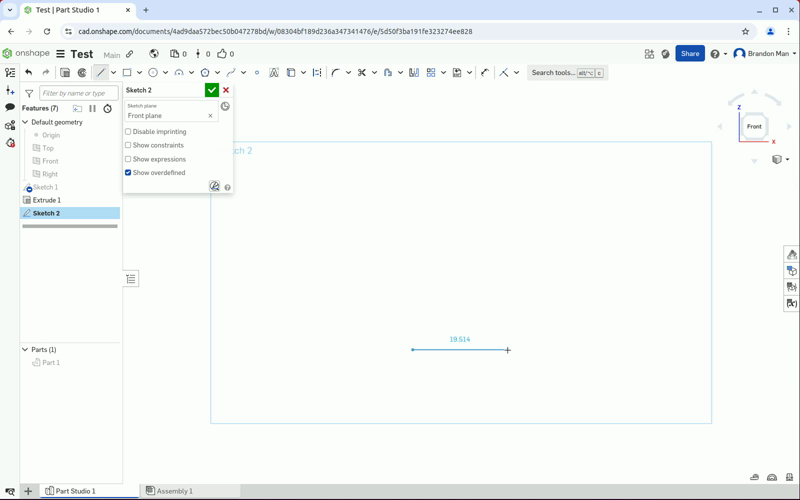
key_down(shift)
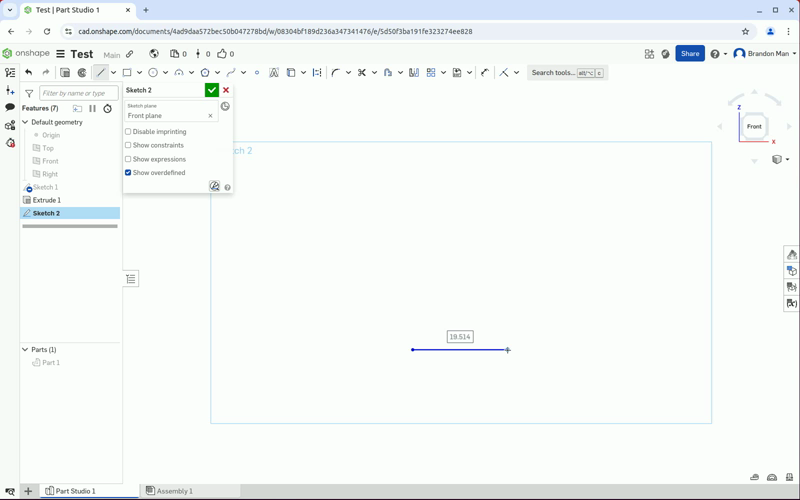
mouse_move(537, 349)
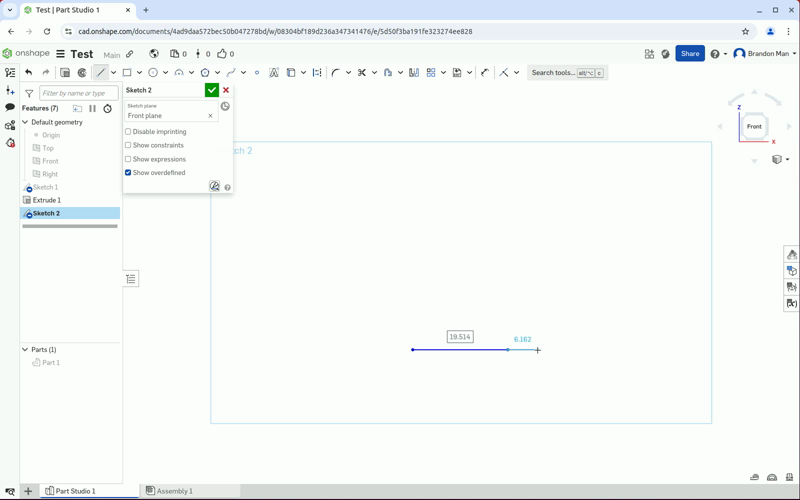
mouse_move(507, 301)
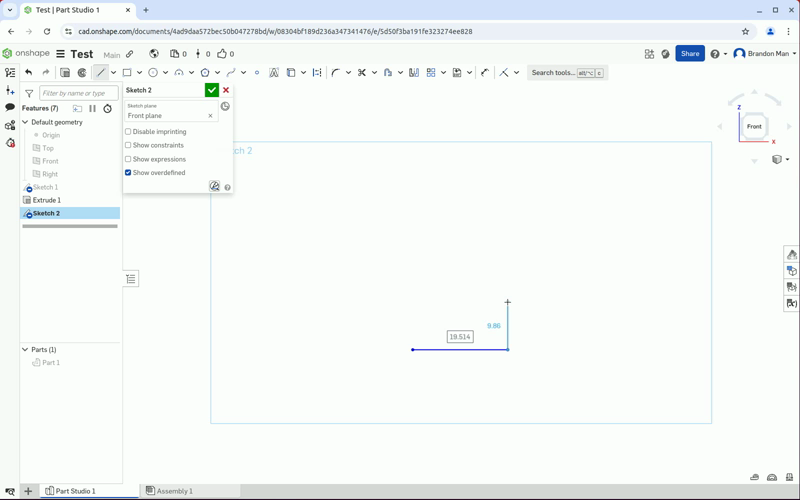
click(507, 301)
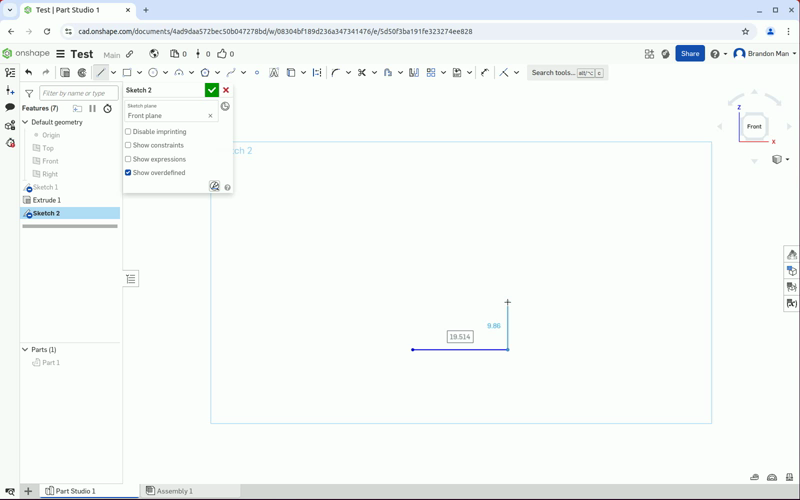
key_up(shift)
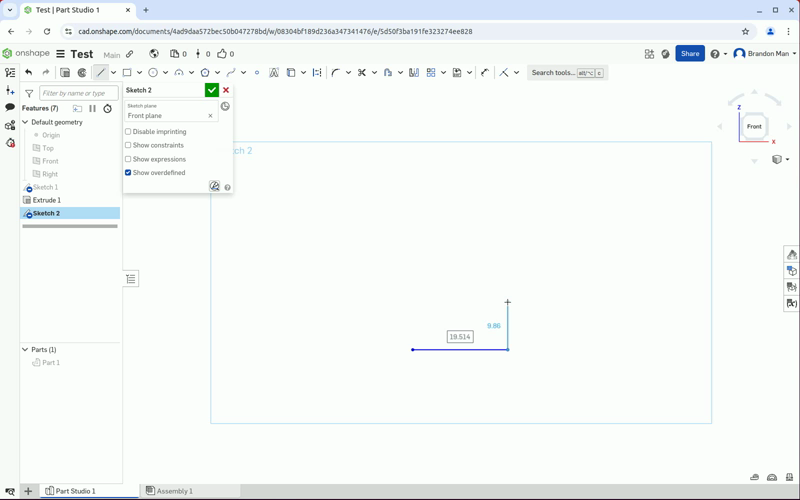
key_down(shift)
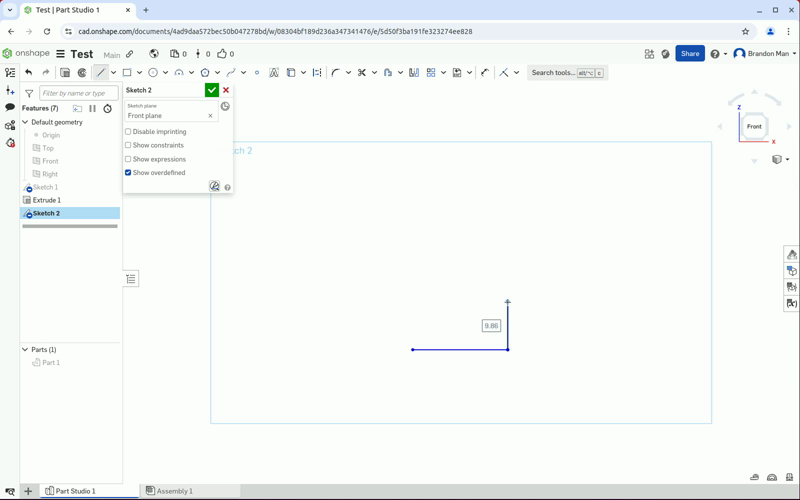
mouse_move(412, 301)
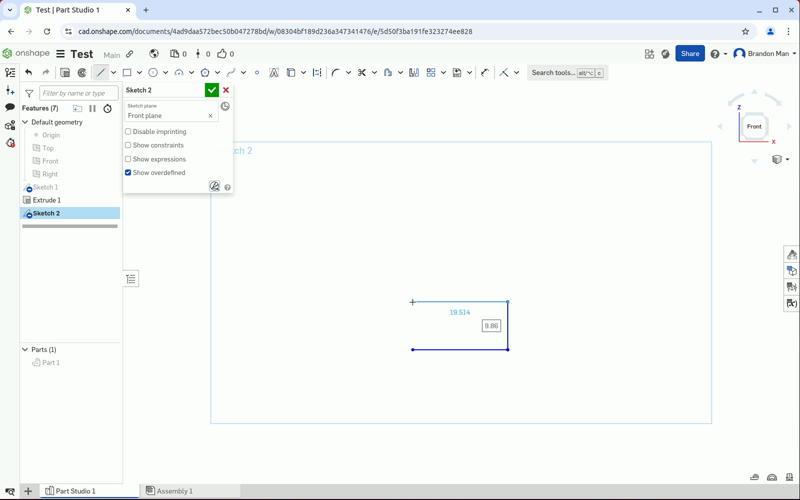
click(412, 301)
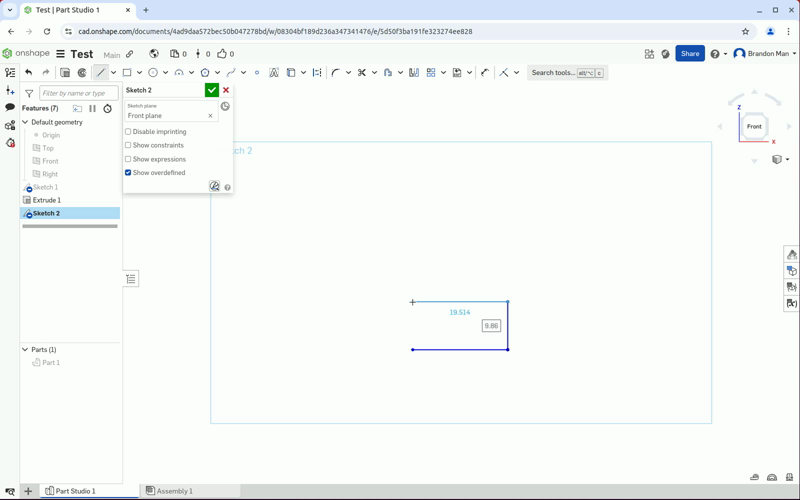
key_up(shift)
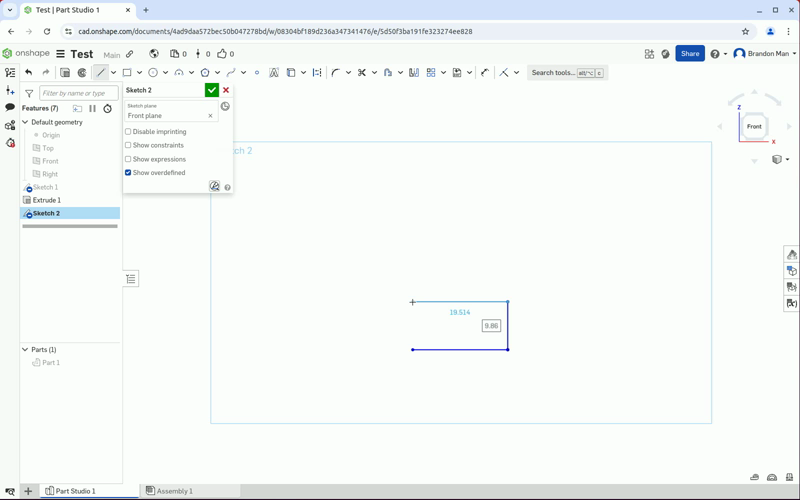
mouse_move(442, 301)
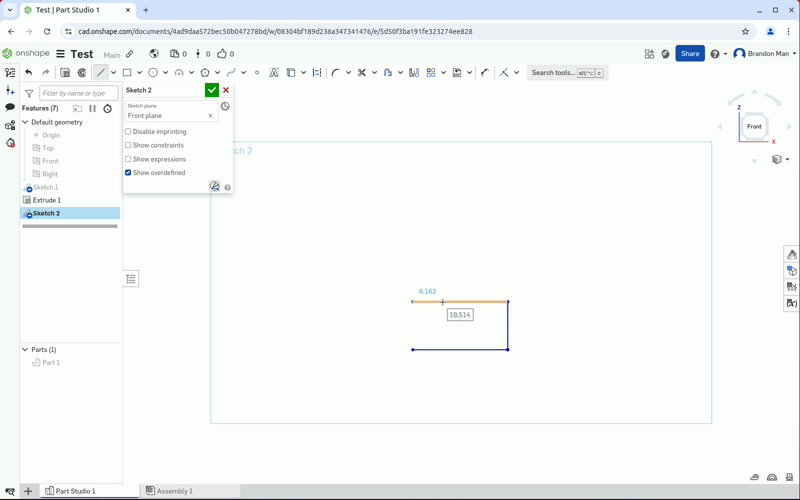
key_down(shift)
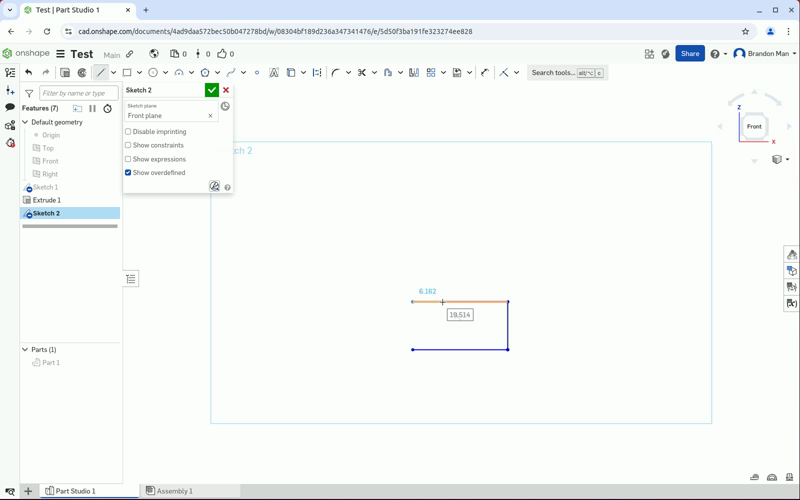
mouse_move(412, 349)
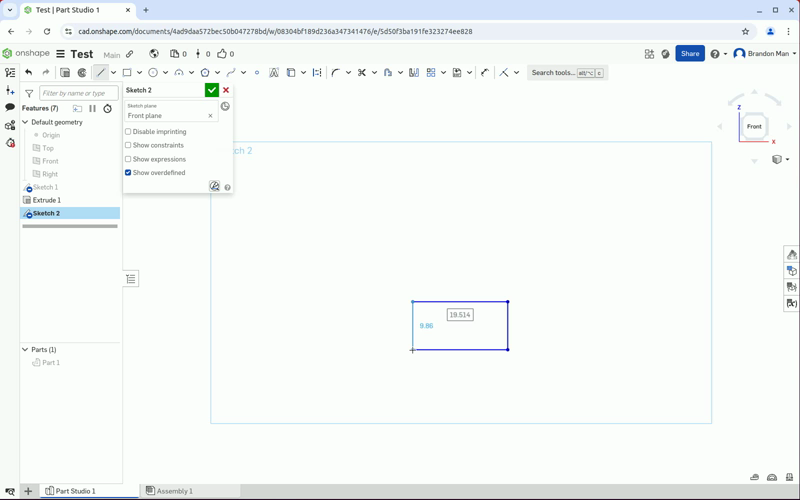
key_up(shift)
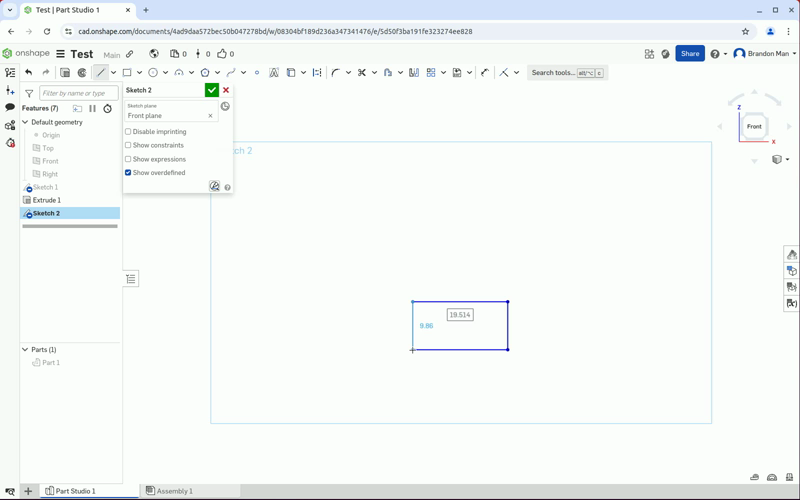
click(412, 349)
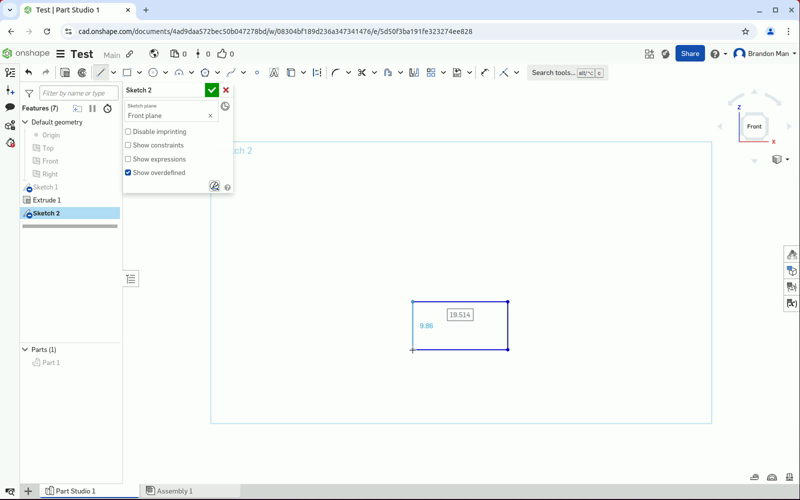
key(esc)
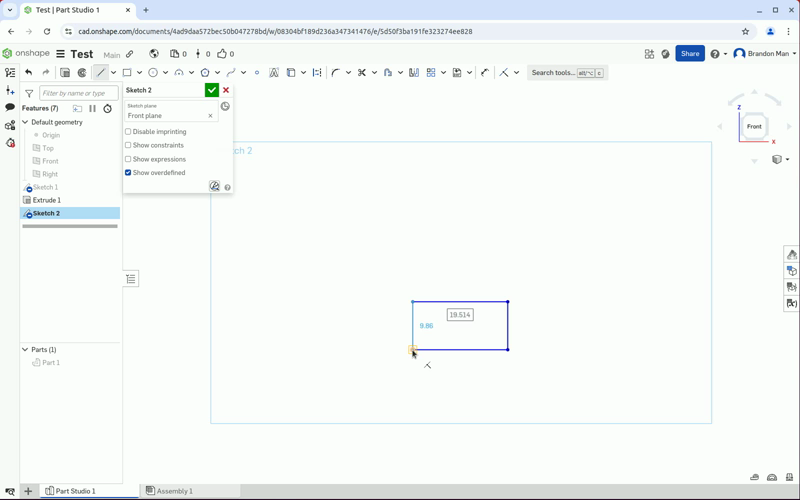
mouse_move(456, 343)
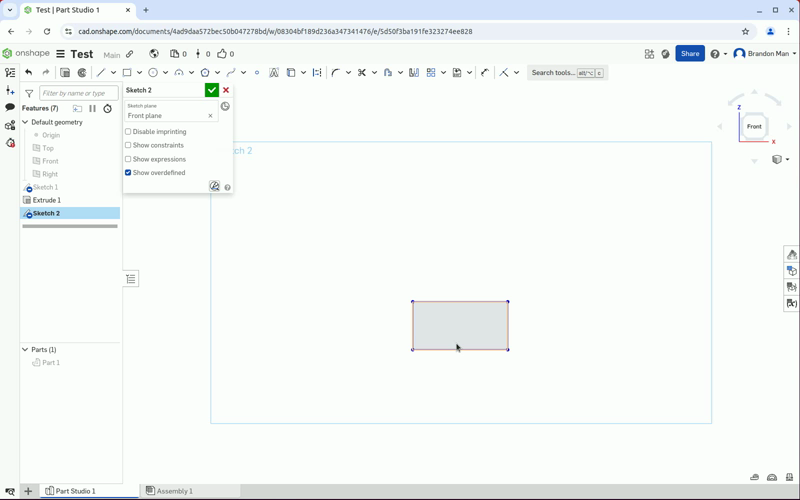
click(456, 343)
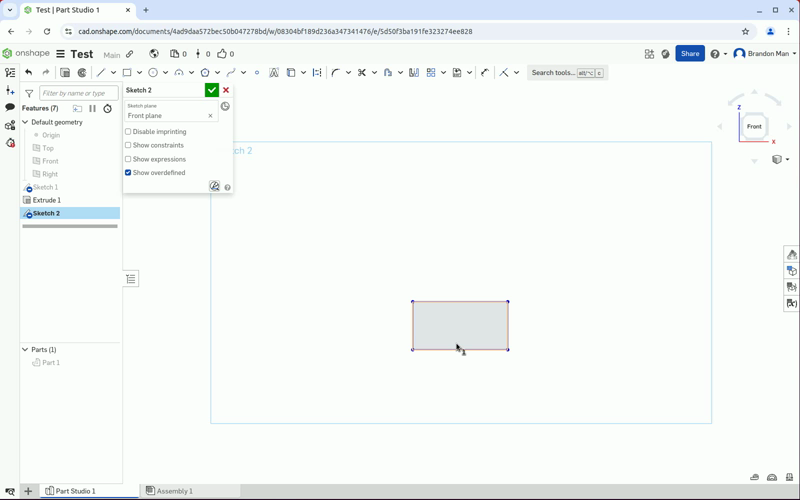
mouse_move(73, 352)
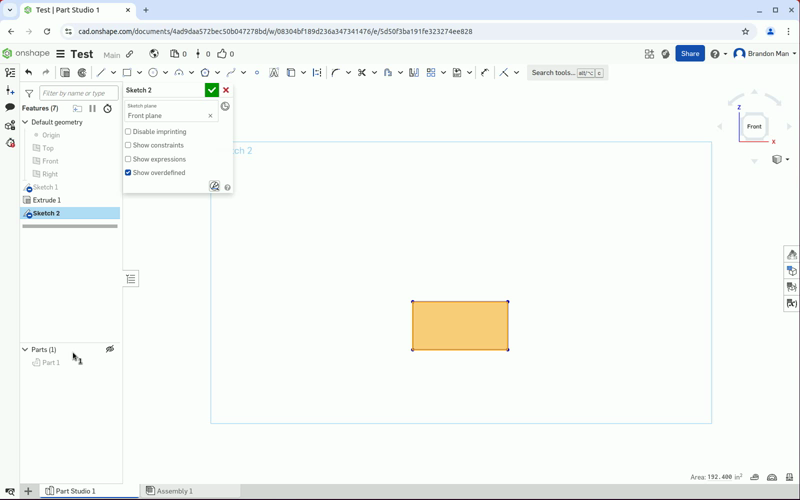
key(shift+y)
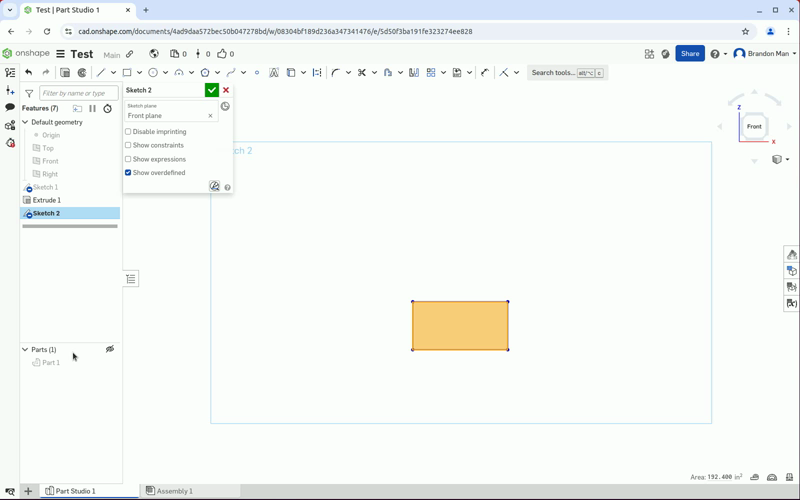
key(shift+e)
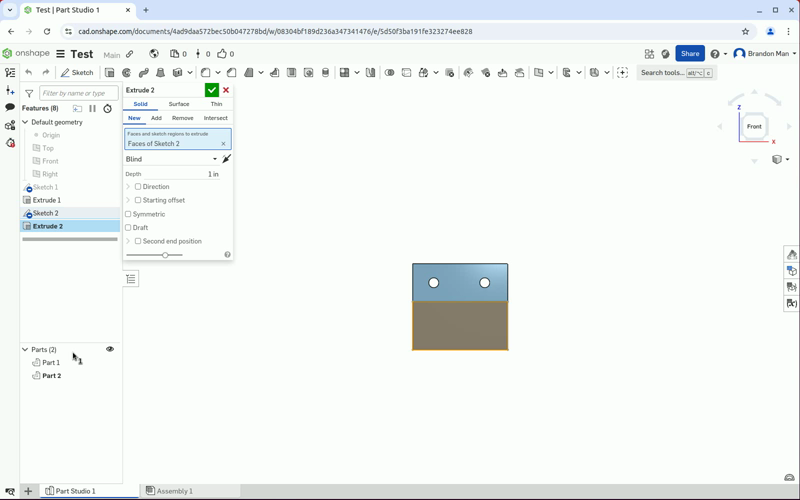
mouse_move(143, 106)
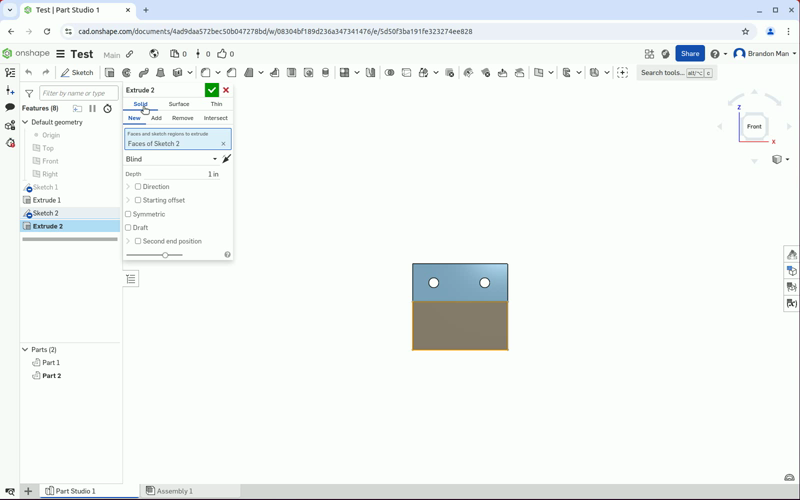
click(143, 106)
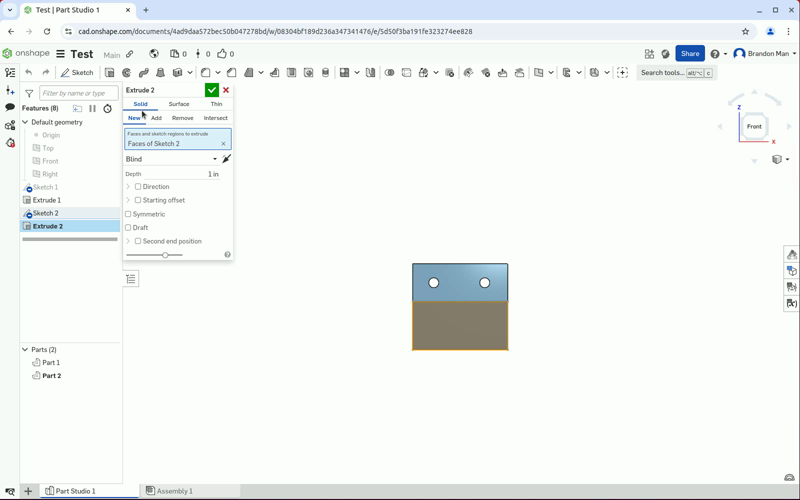
mouse_move(137, 120)
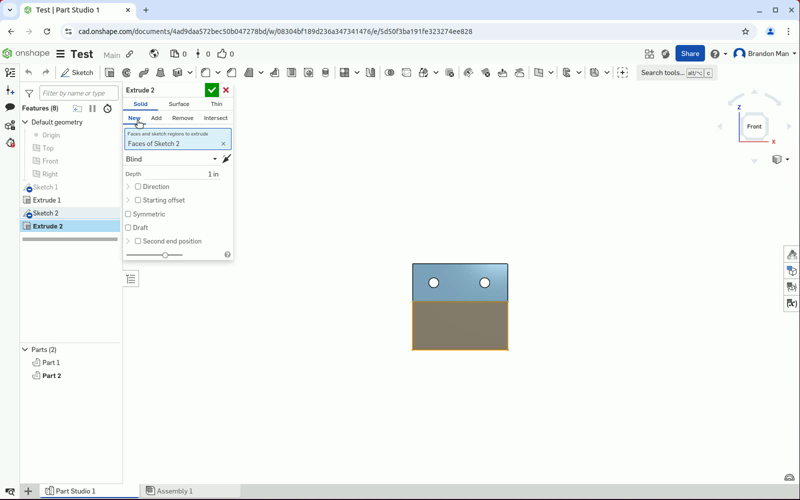
click(137, 120)
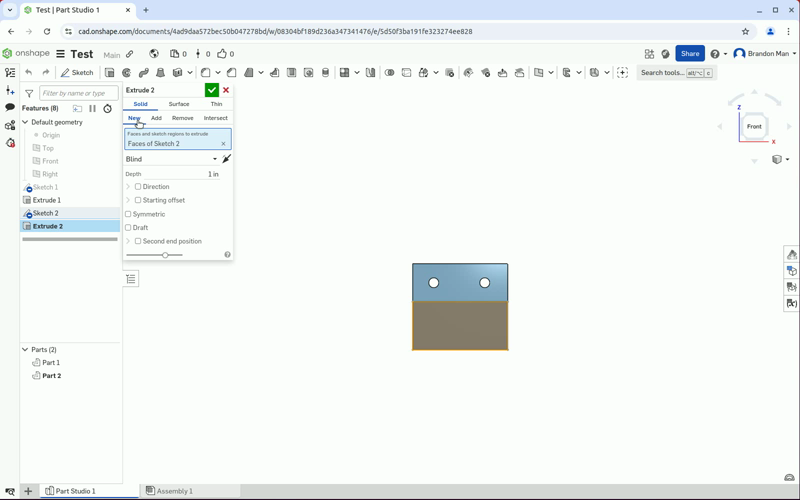
key(tab, 4)
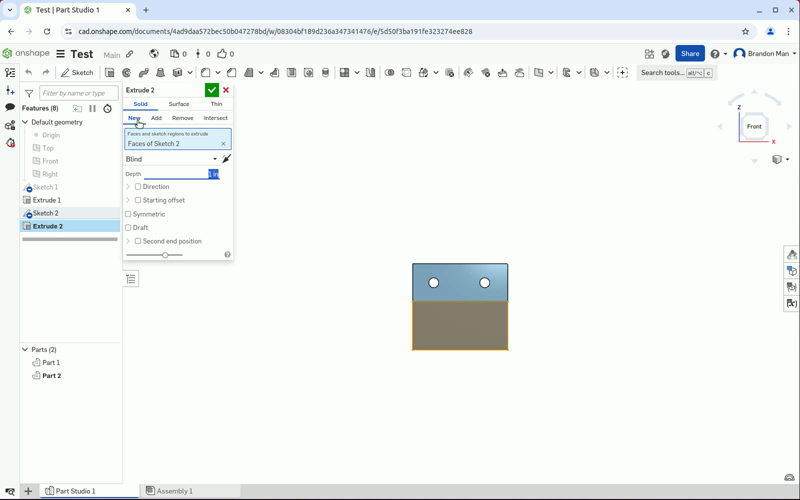
text(-2.648)
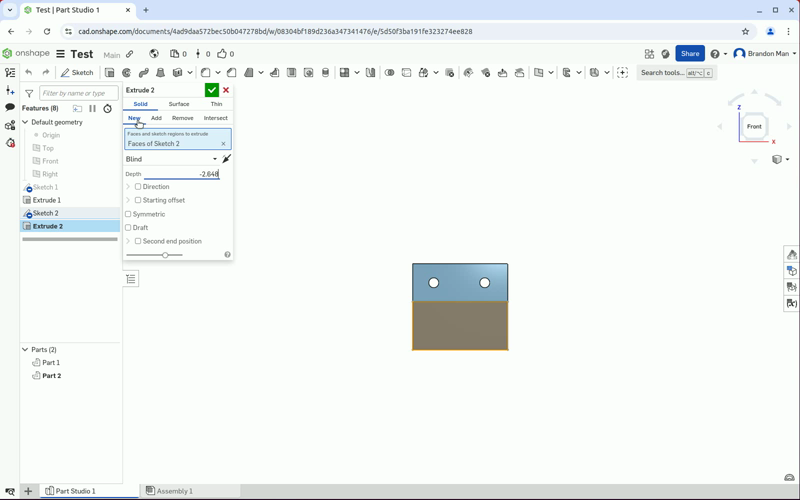
key(enter)
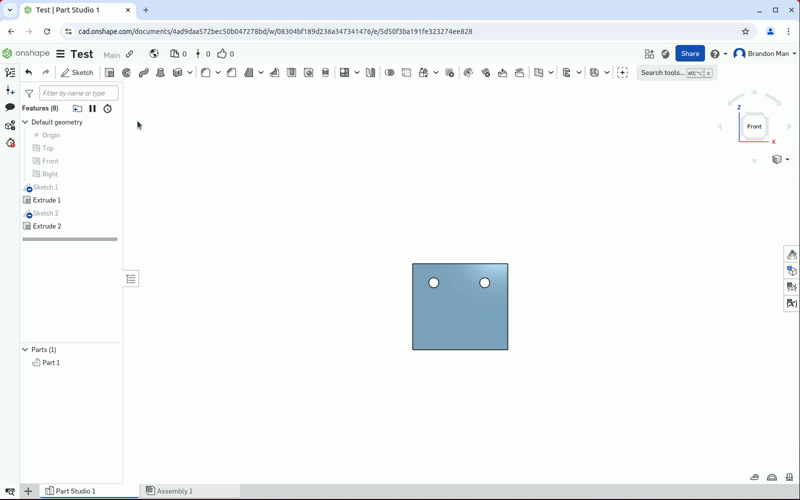
key(shift+h)
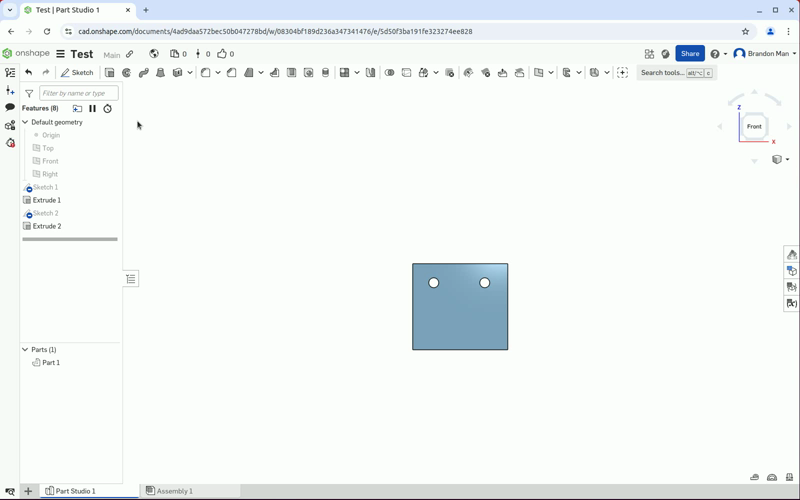
key(shift+h)
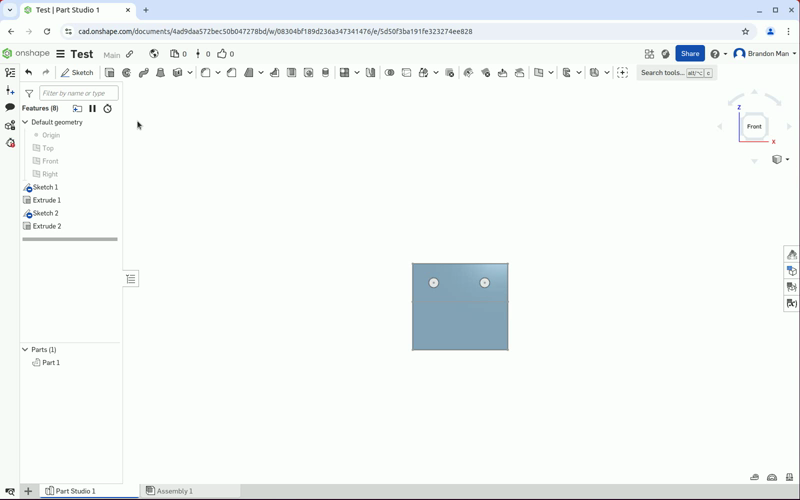
key(shift+7)
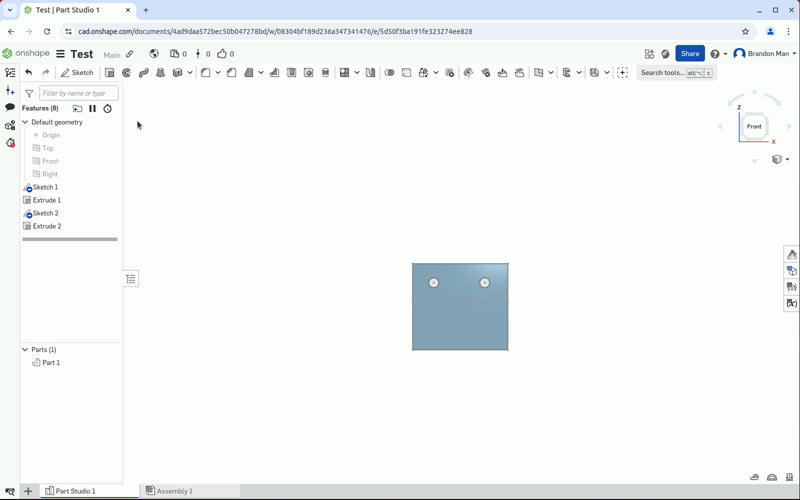
key(left, 2)
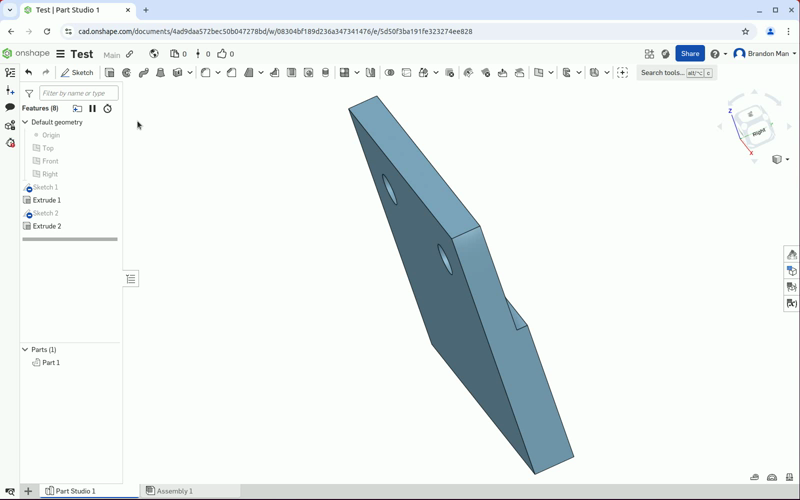
key(down, 2)
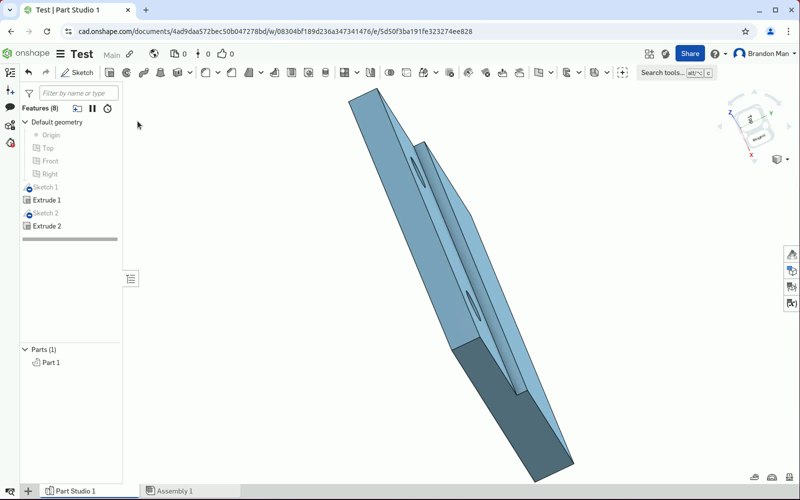
key(up, 2)
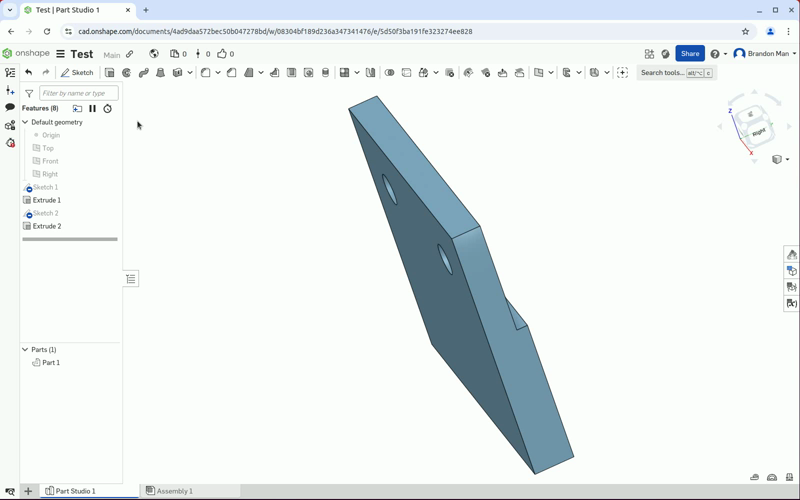
key(right, 2)
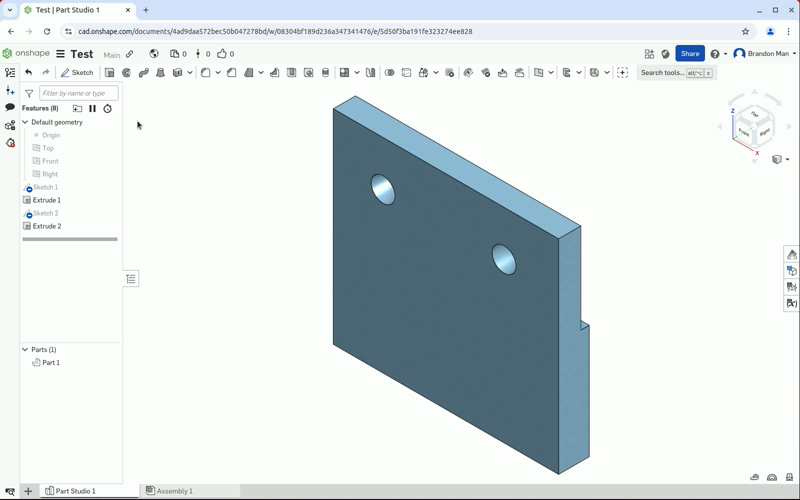
mouse_move(73, 189)
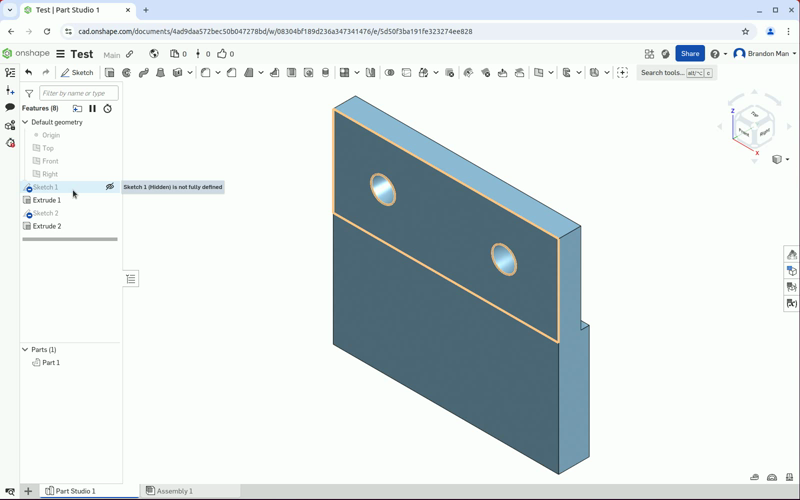
click(73, 189)